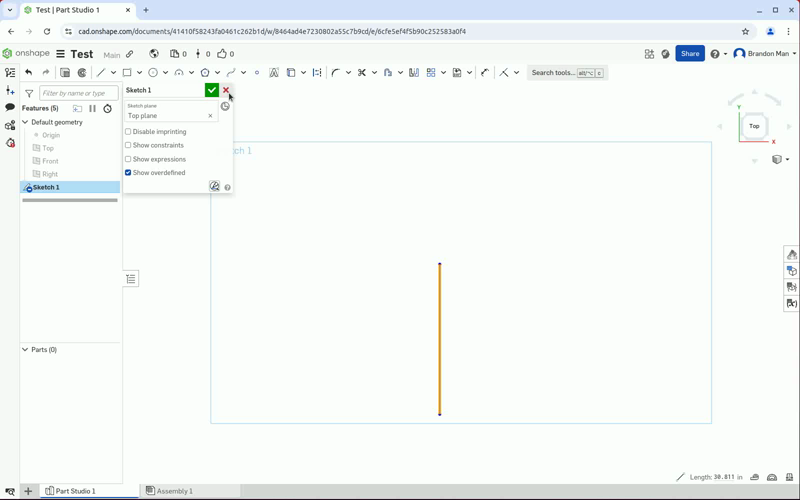
key(shift+h)
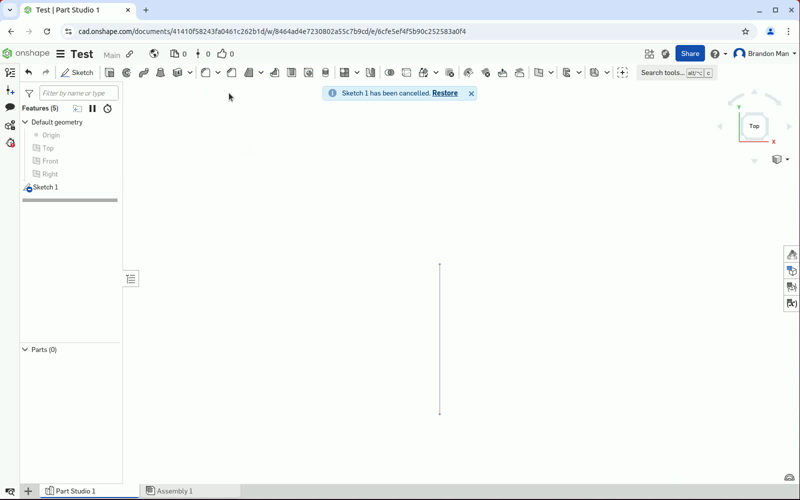
key(shift+s)
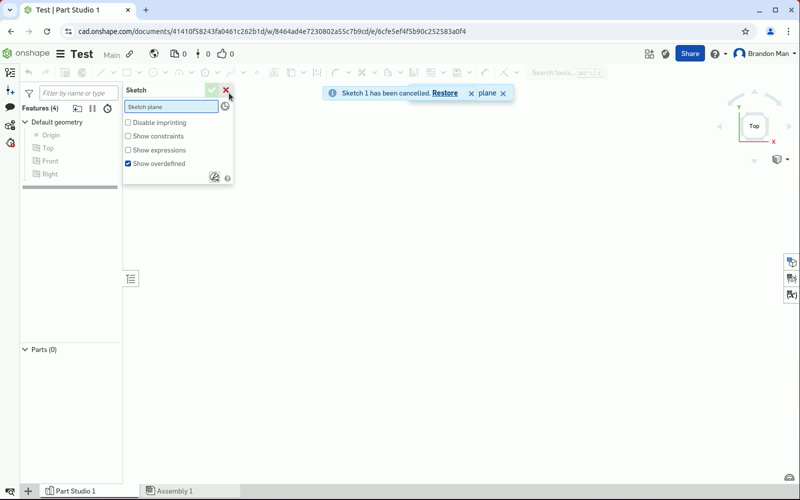
mouse_move(73, 150)
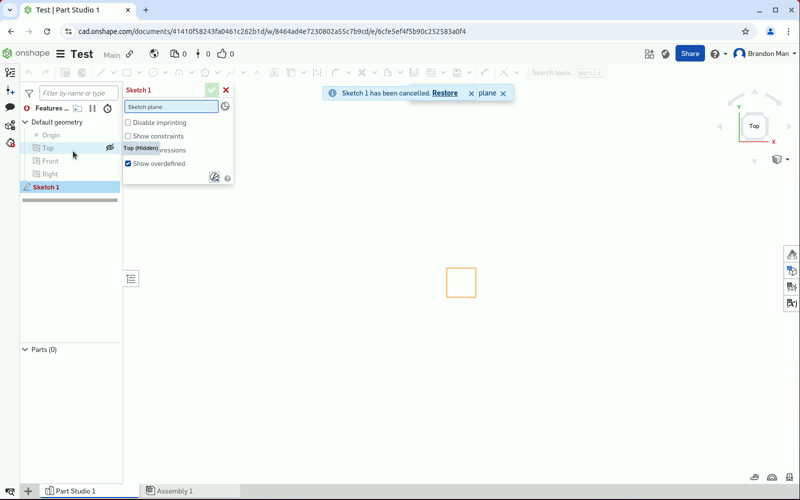
click(73, 150)
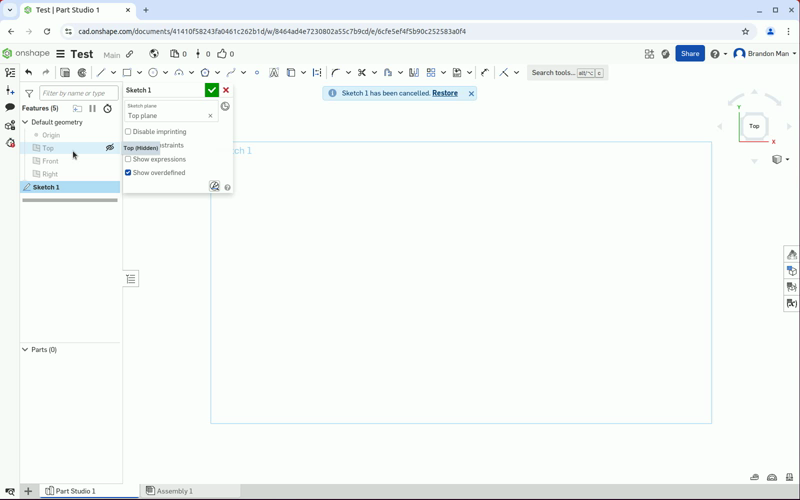
mouse_move(73, 352)
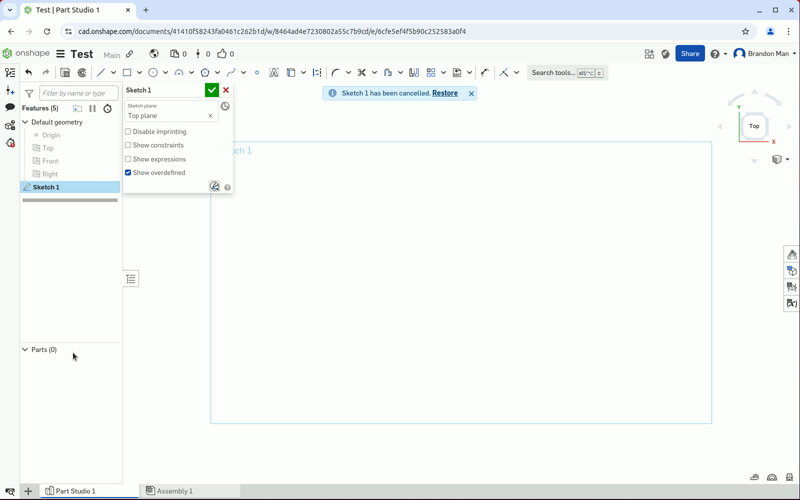
key(y)
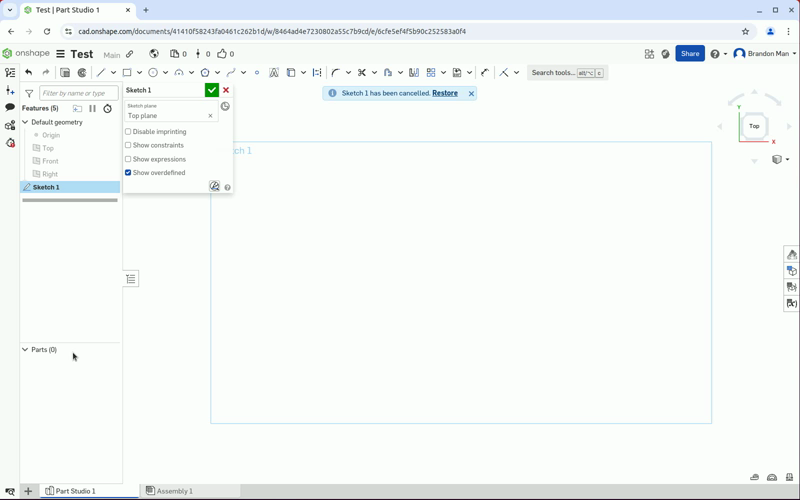
key(c)
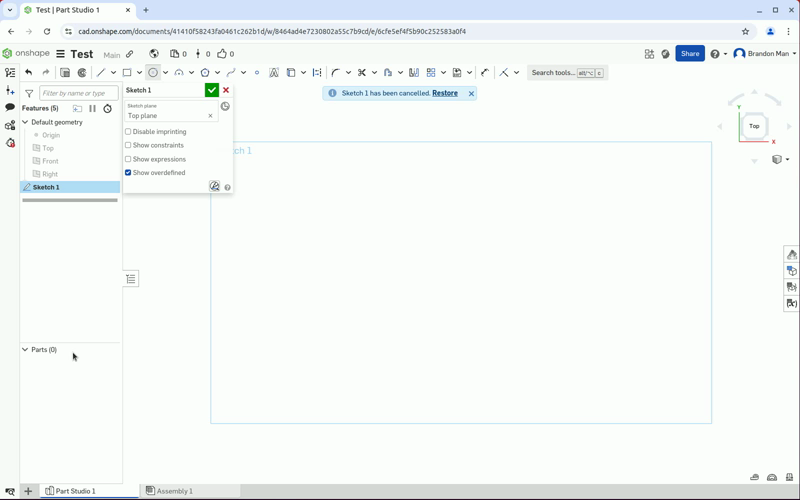
key_down(shift)
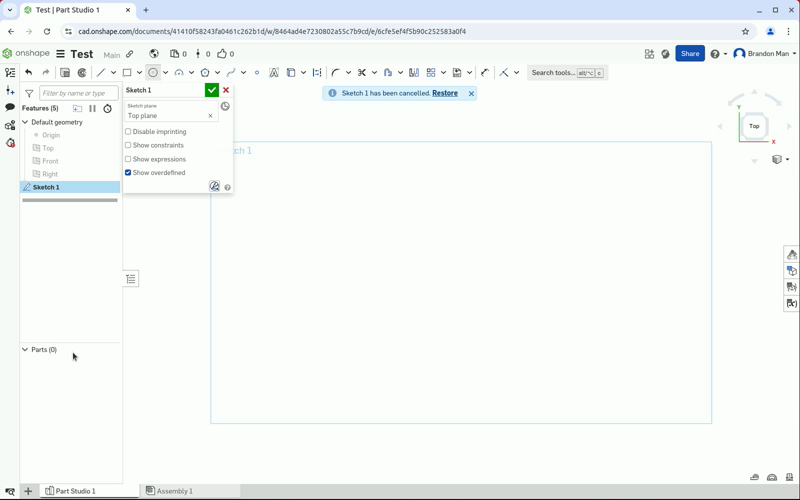
mouse_move(461, 282)
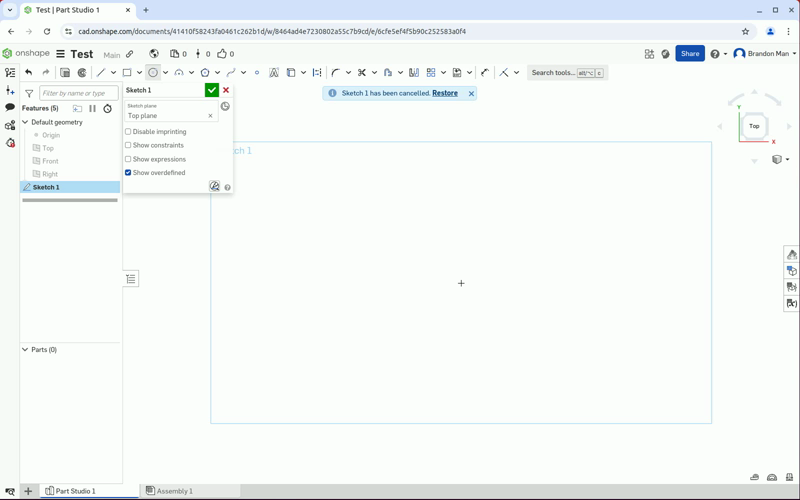
click(461, 282)
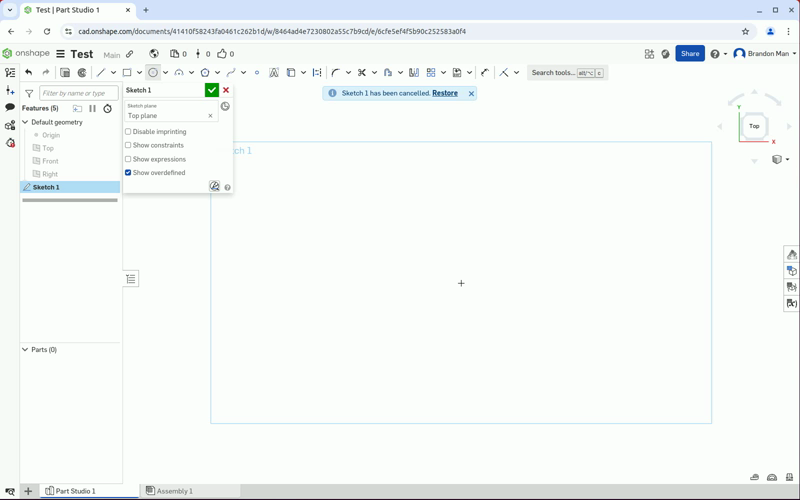
key_up(shift)
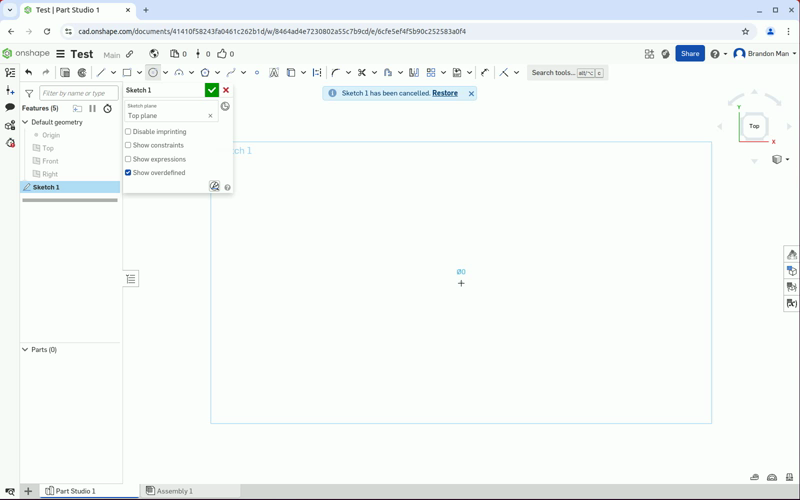
mouse_move(468, 282)
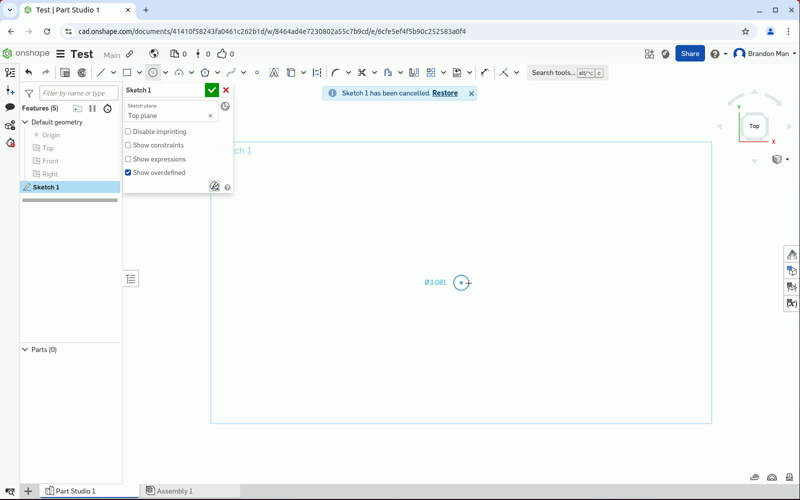
click(468, 282)
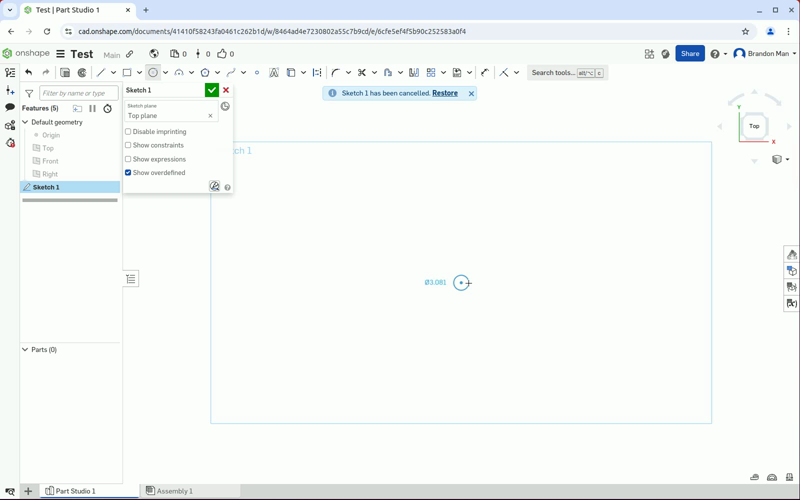
key(esc)
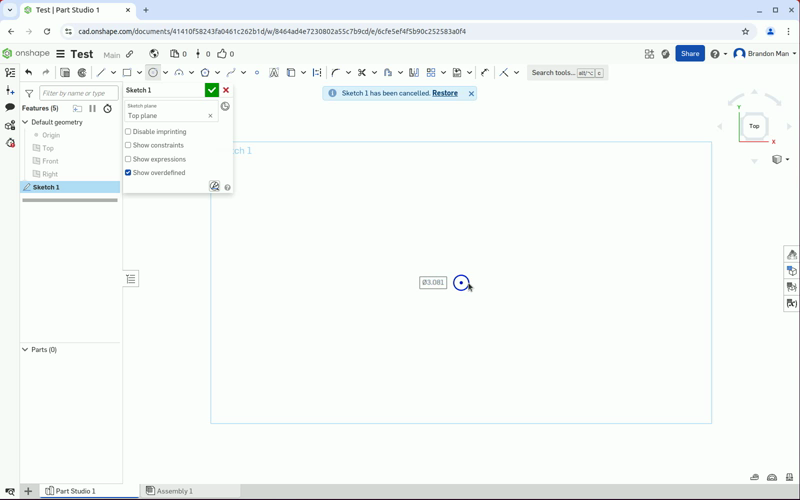
mouse_move(458, 277)
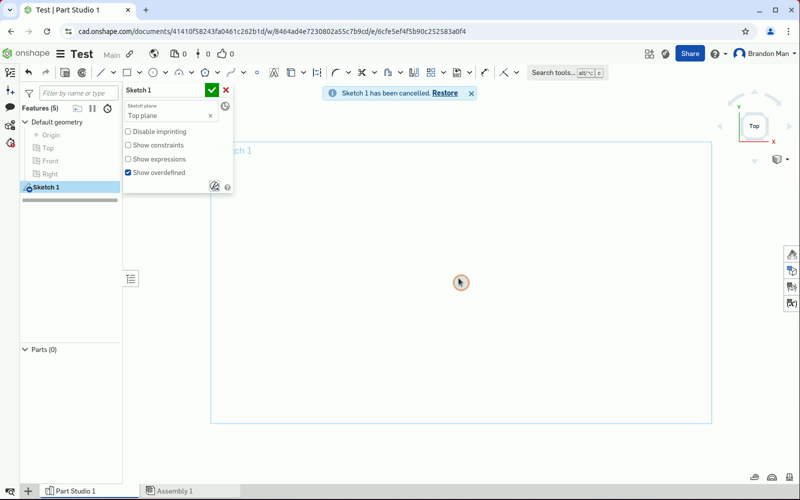
scroll(6)
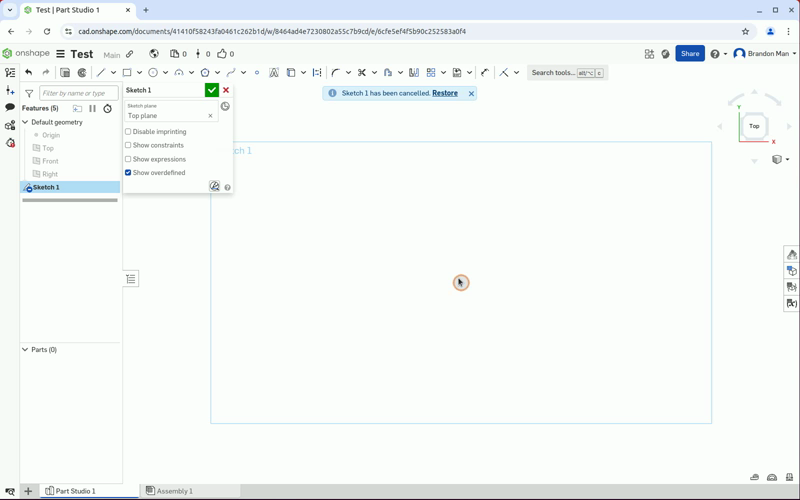
scroll(6)
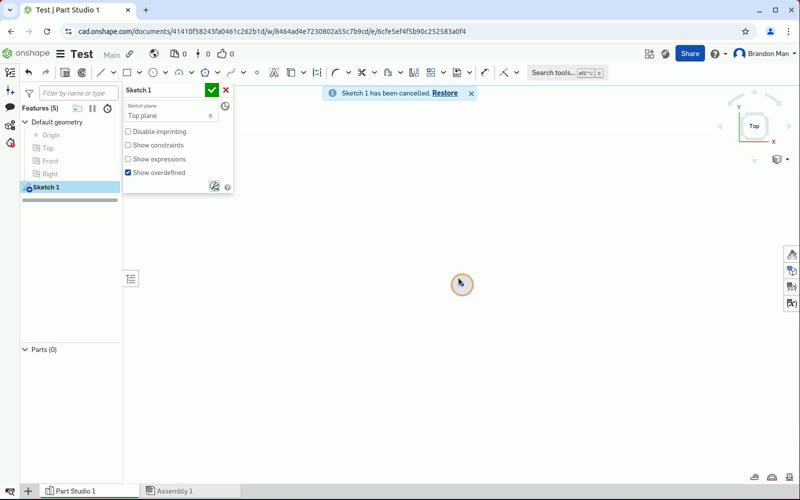
scroll(6)
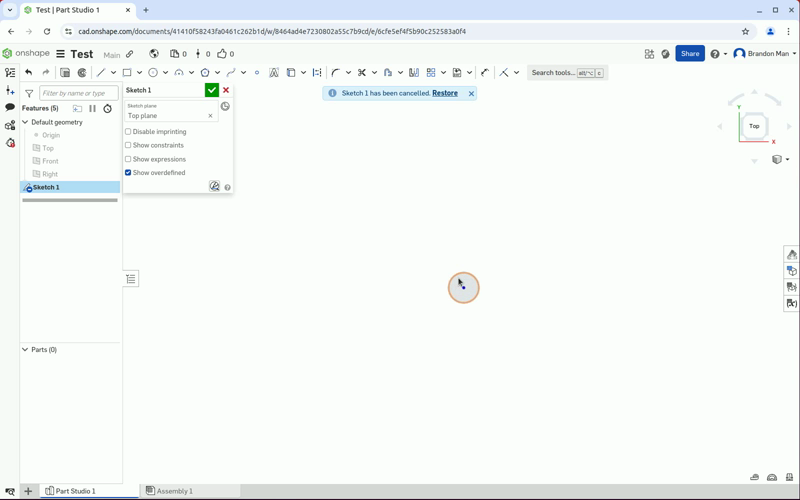
scroll(6)
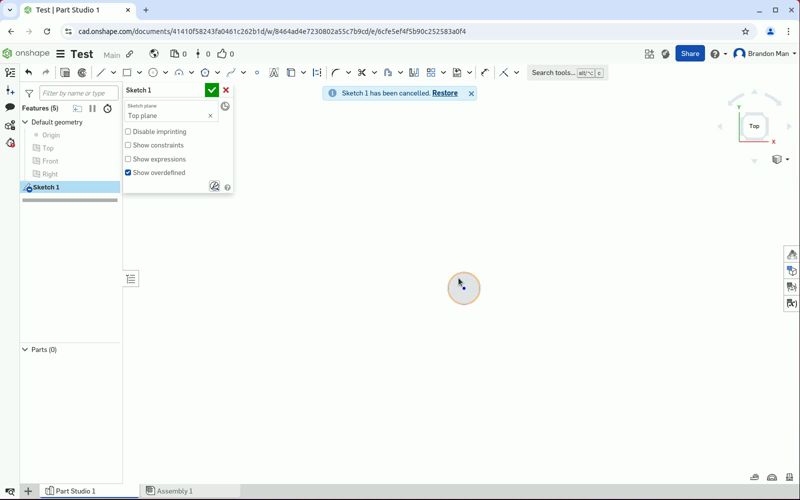
scroll(6)
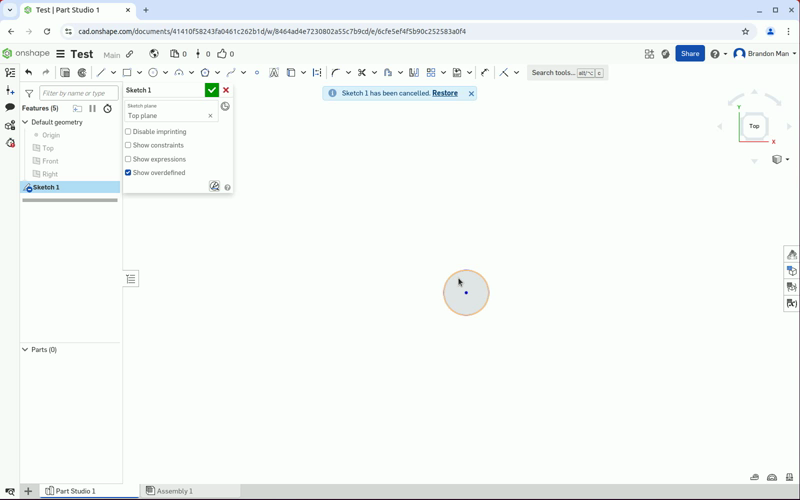
scroll(6)
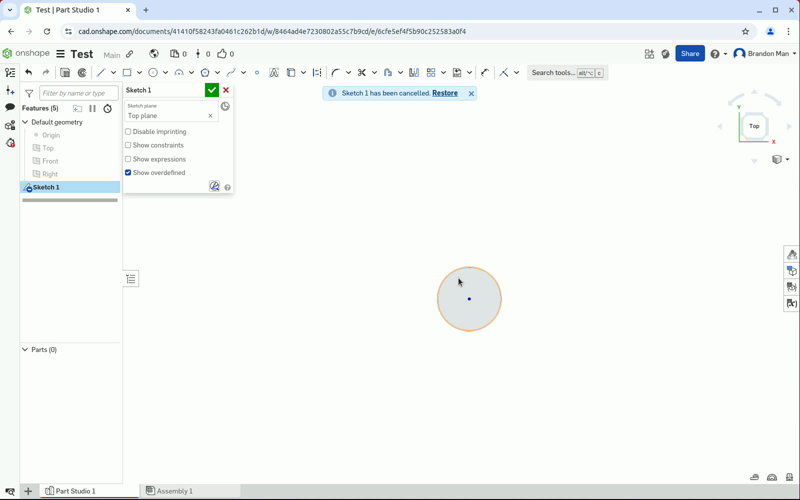
scroll(6)
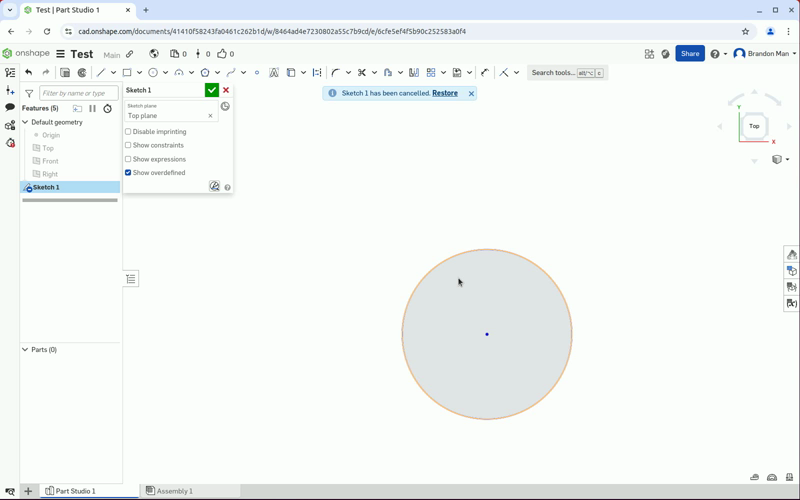
click(458, 277)
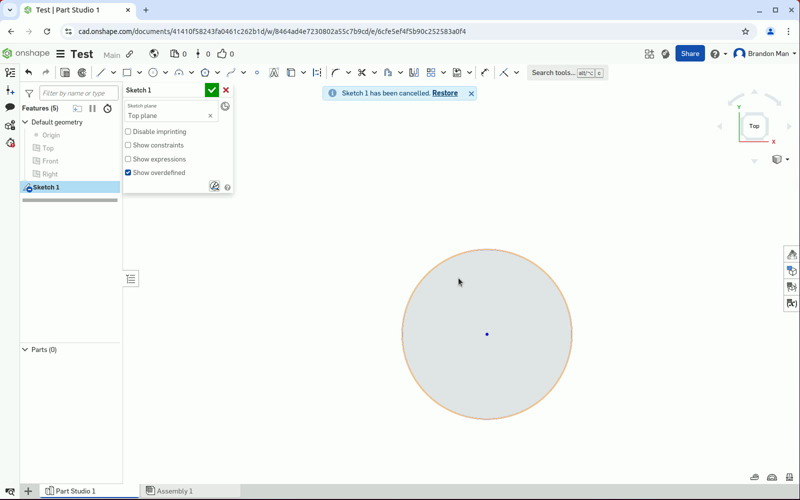
scroll(-6)
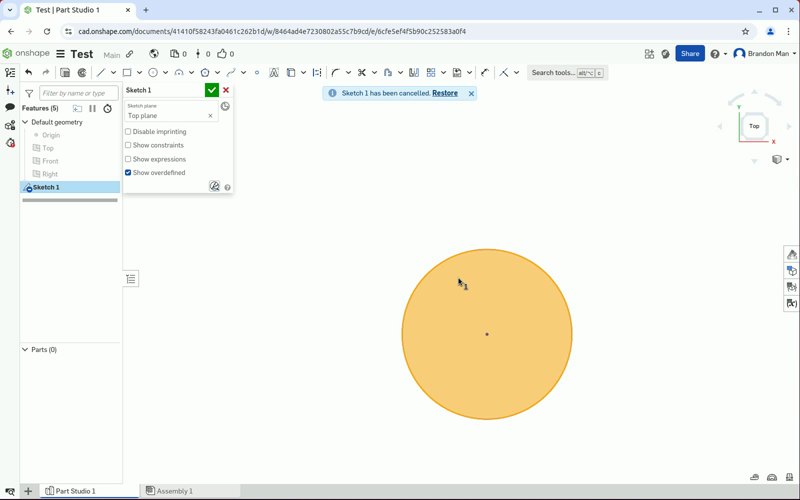
scroll(-6)
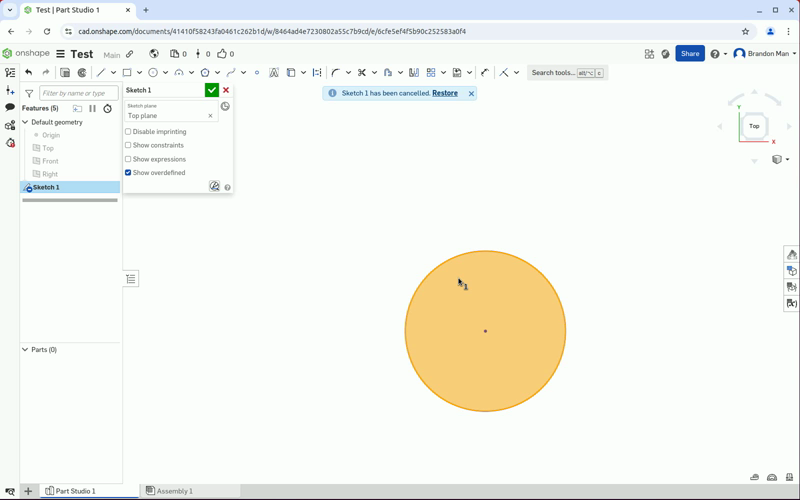
scroll(-6)
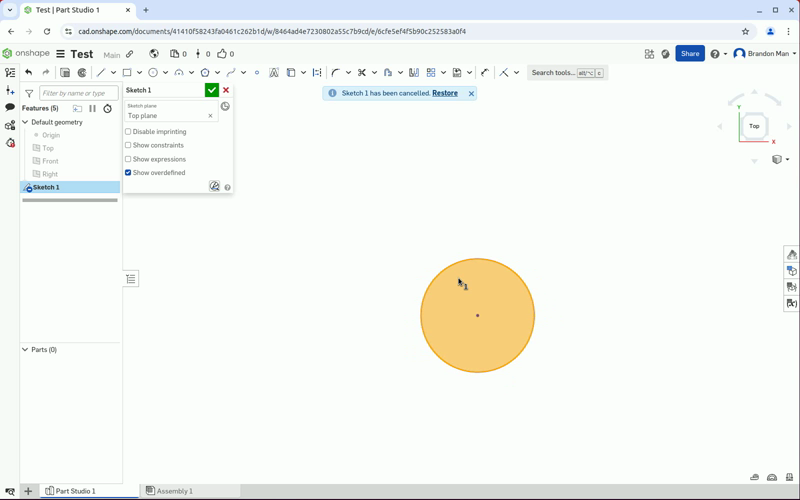
scroll(-6)
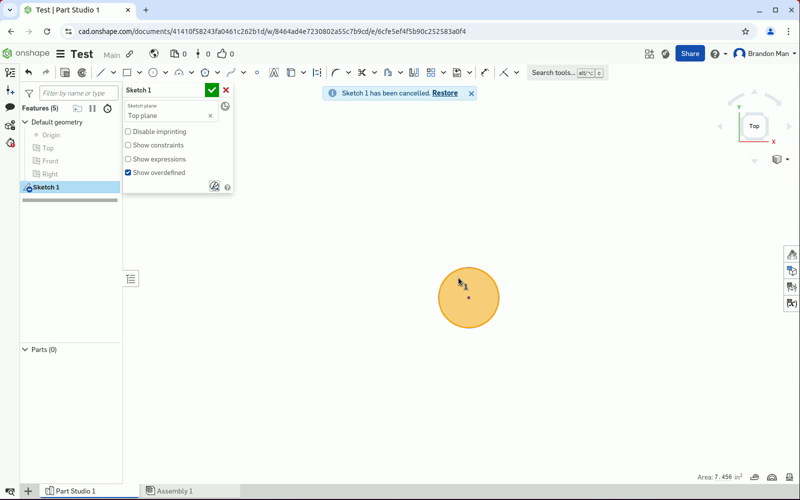
scroll(-6)
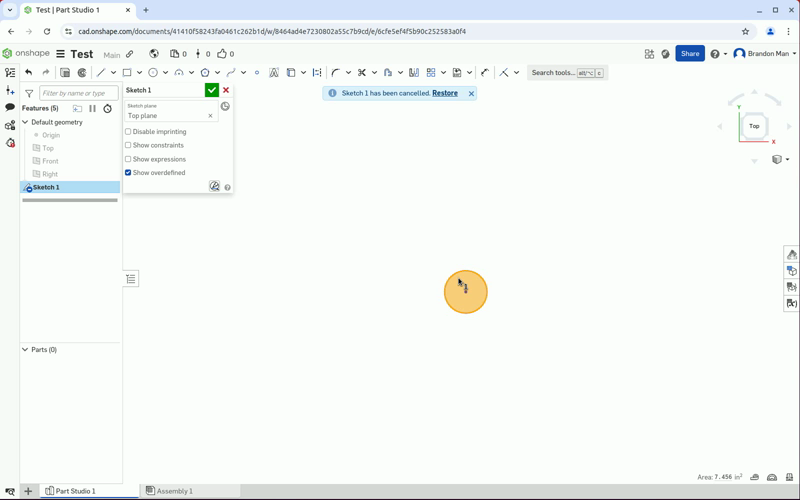
scroll(-6)
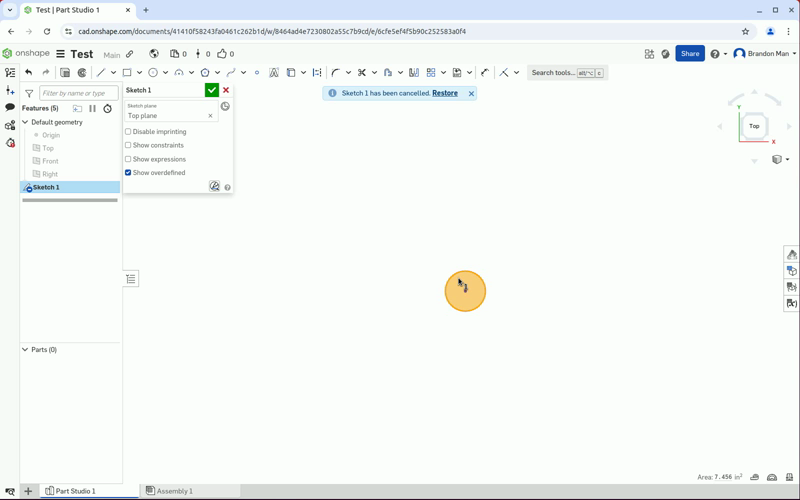
scroll(-6)
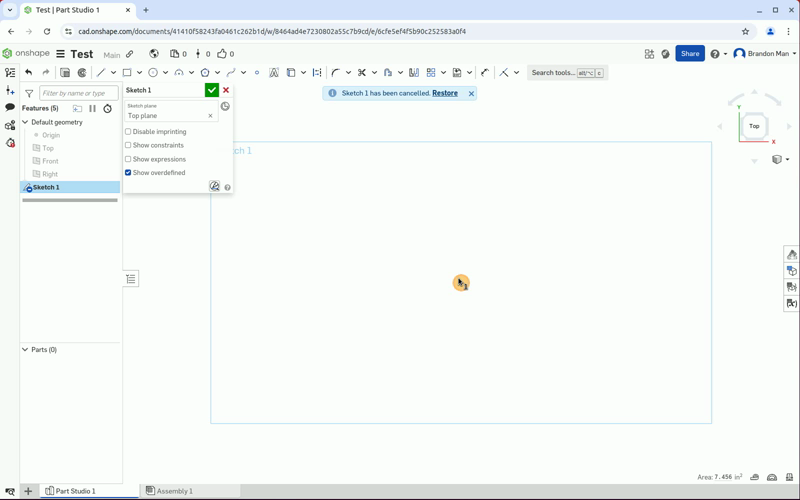
mouse_move(73, 352)
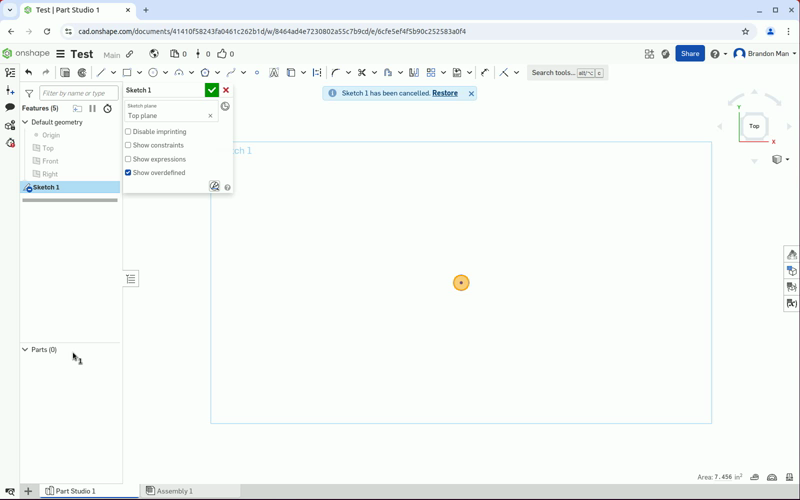
key(shift+y)
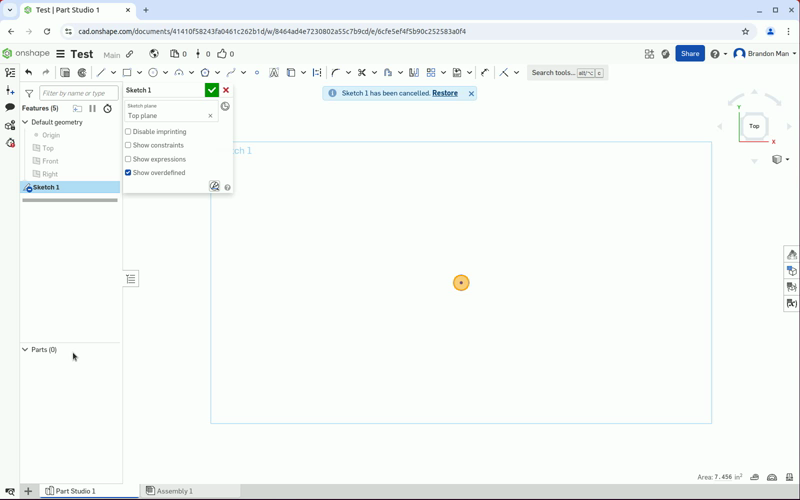
key(shift+e)
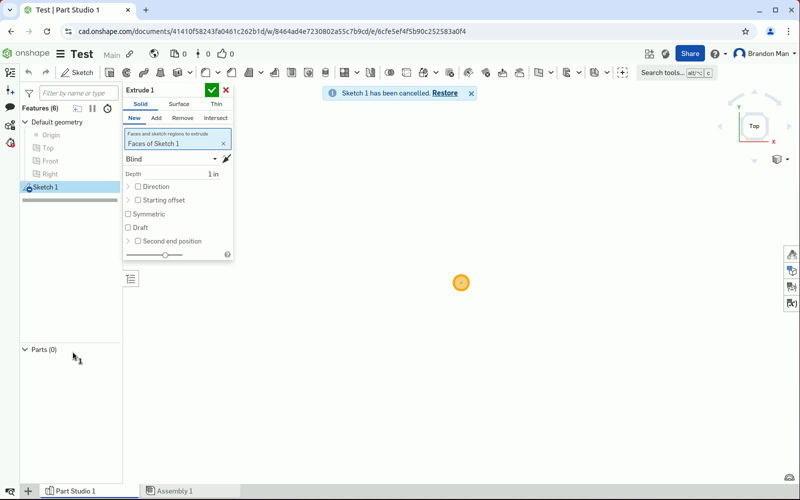
mouse_move(143, 106)
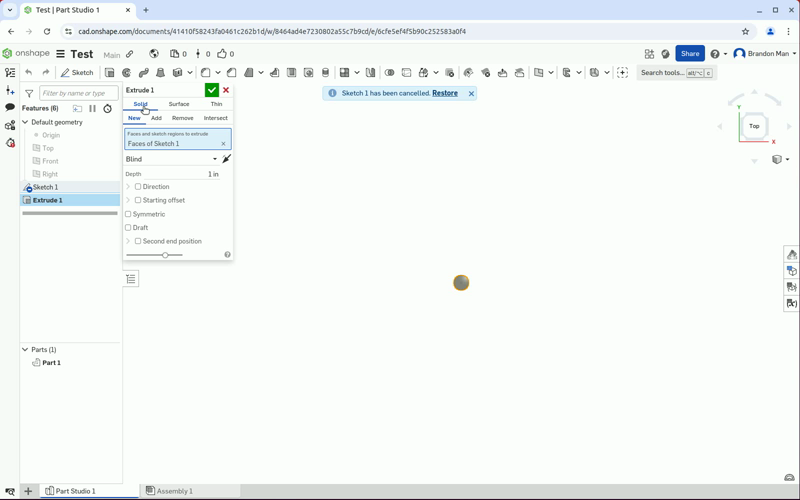
click(143, 106)
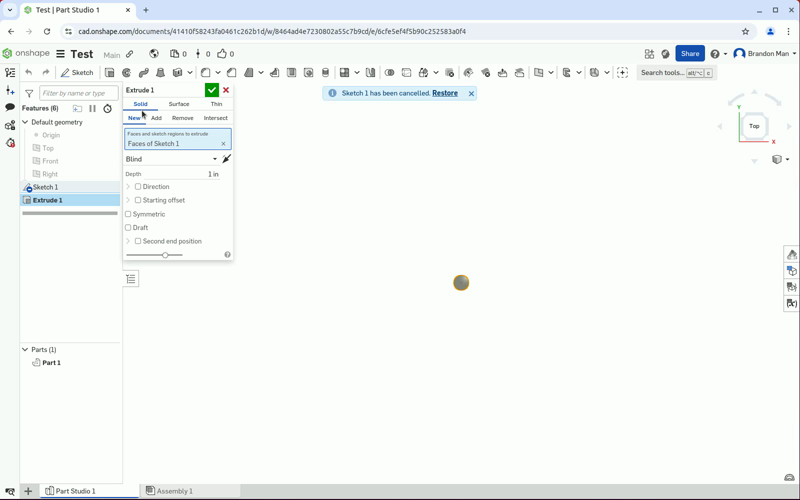
mouse_move(137, 120)
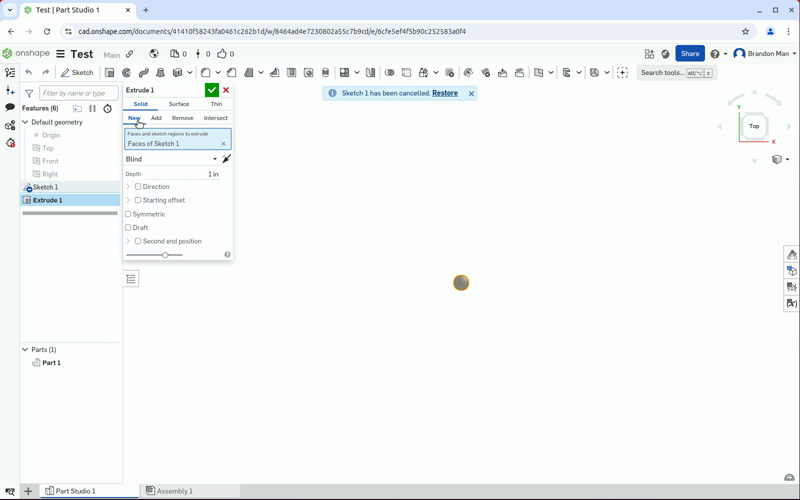
click(137, 120)
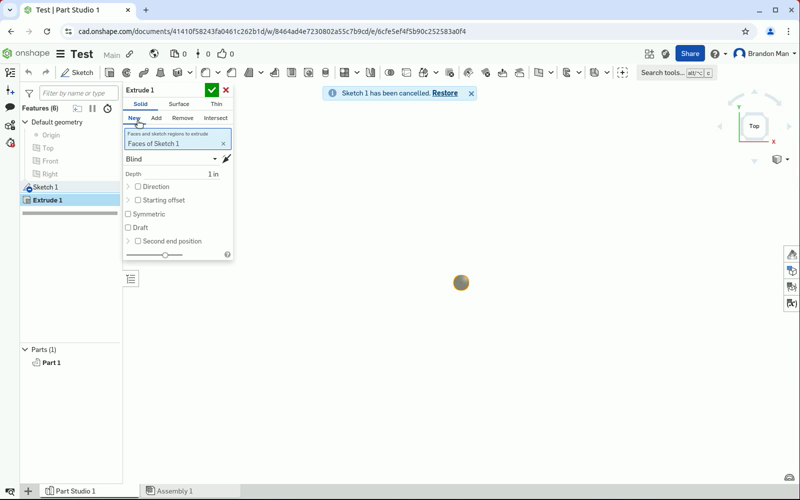
key(tab, 4)
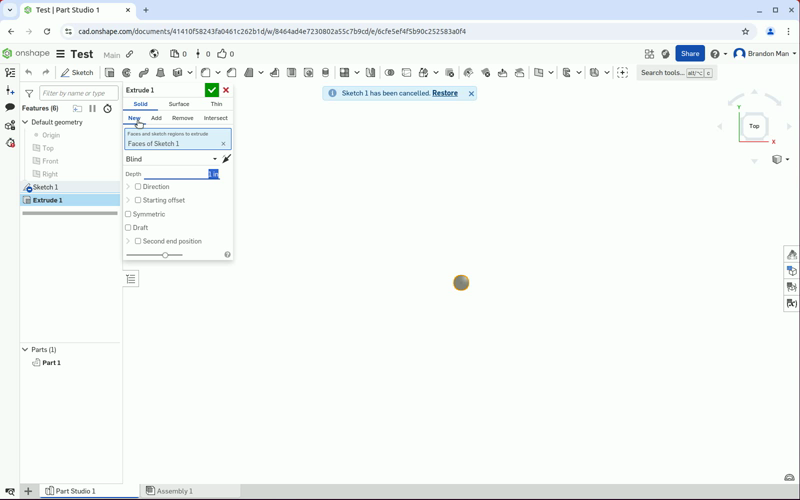
text(23.108)
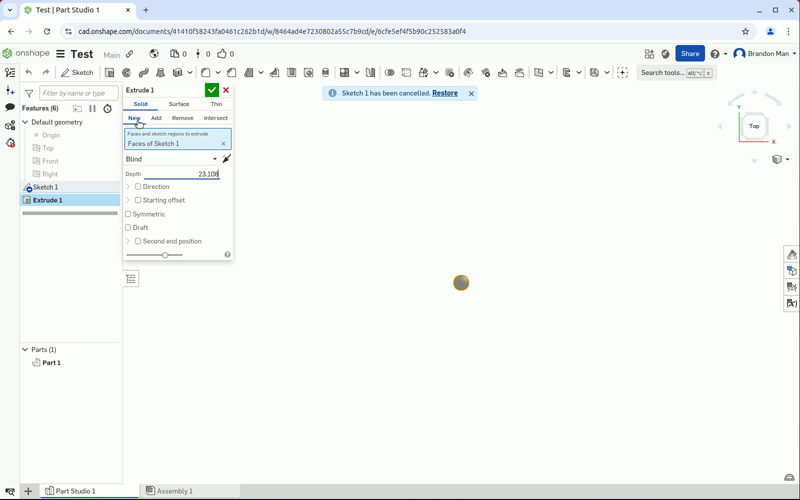
key(enter)
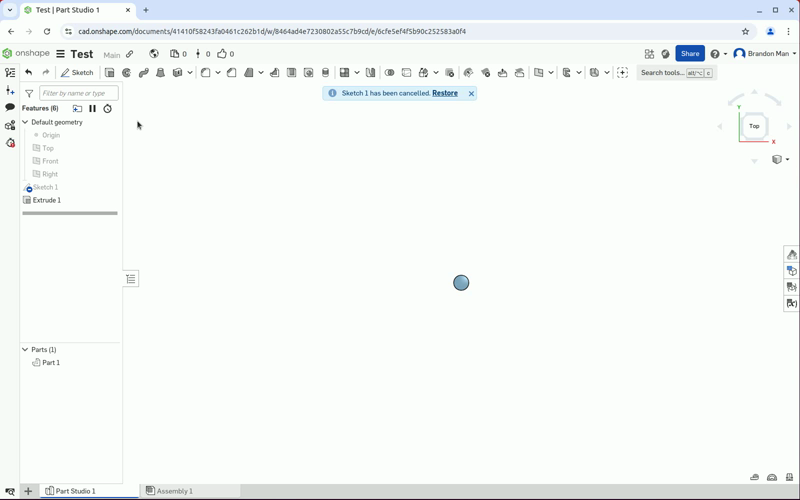
key(shift+h)
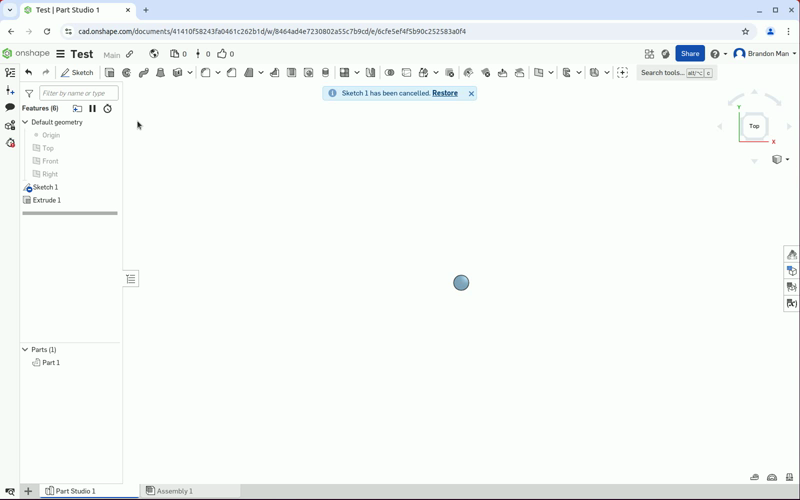
key(shift+h)
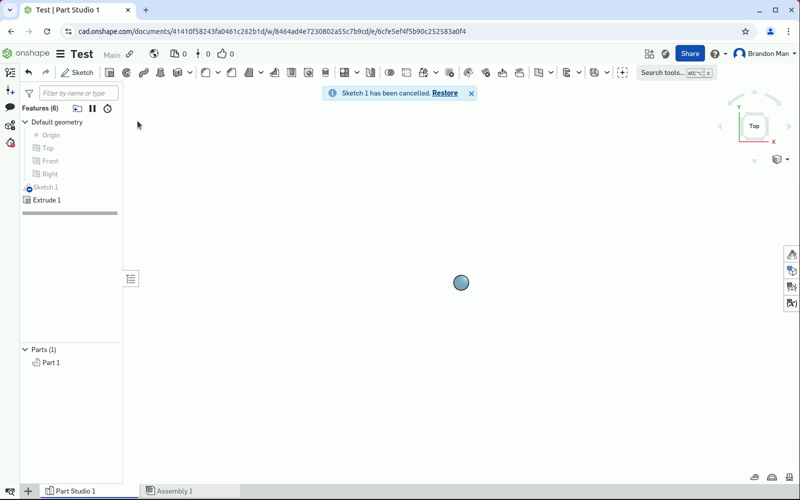
mouse_move(73, 189)
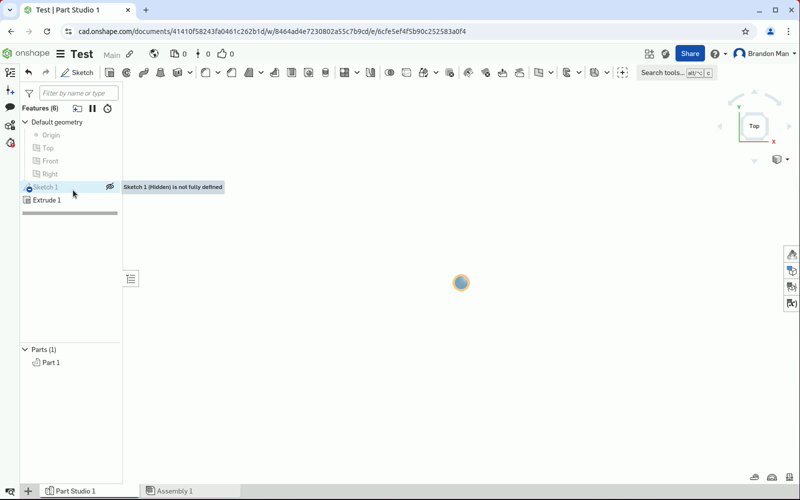
click(73, 189)
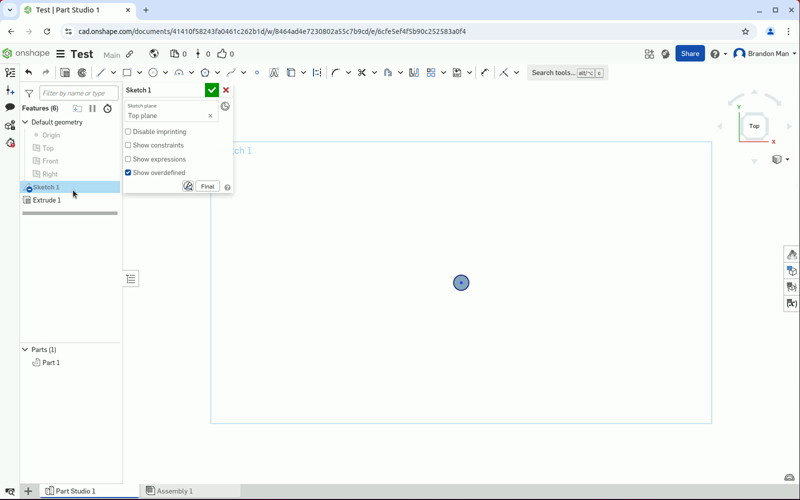
mouse_move(229, 92)
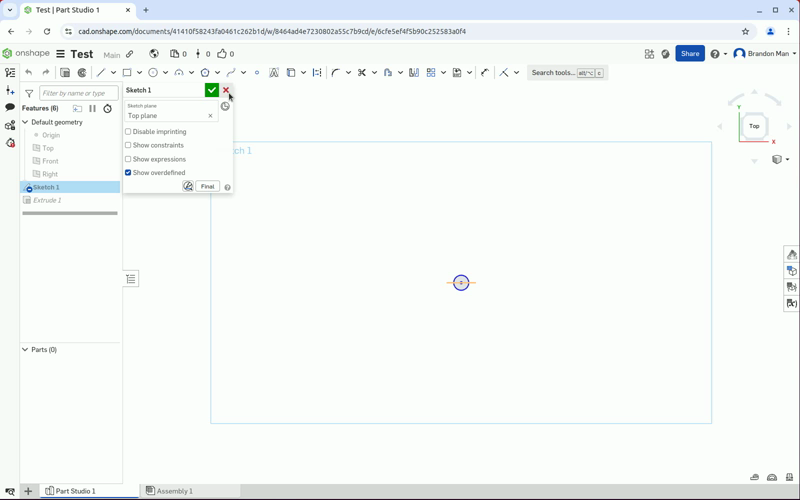
click(229, 92)
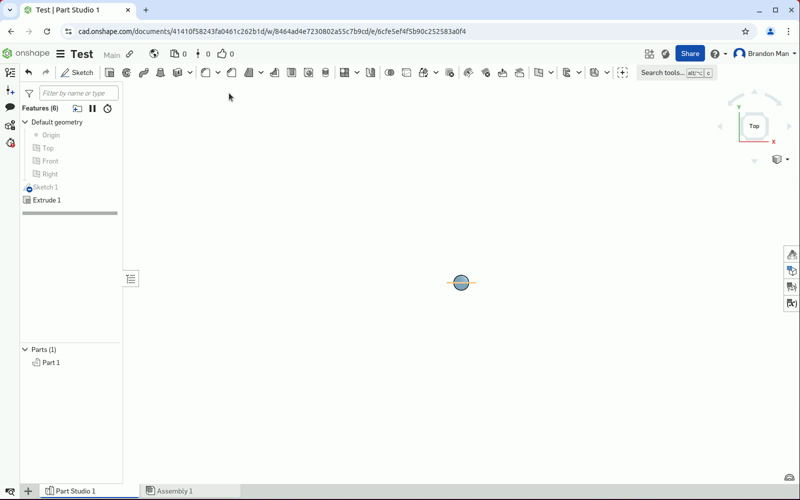
mouse_move(73, 352)
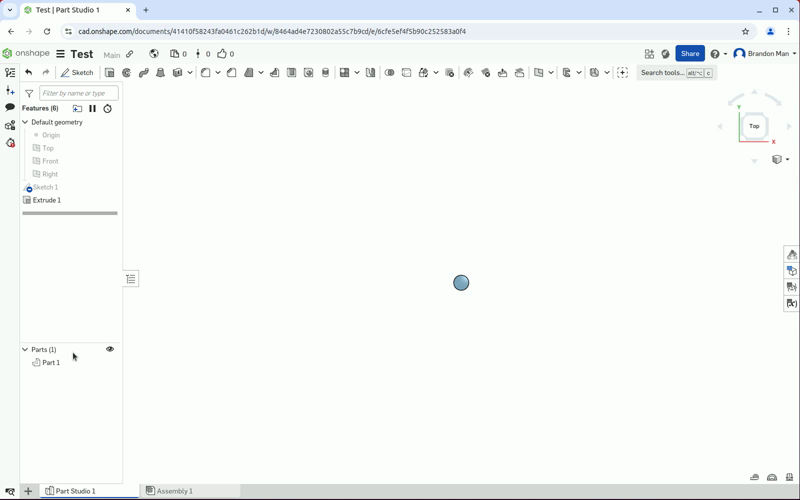
key(y)
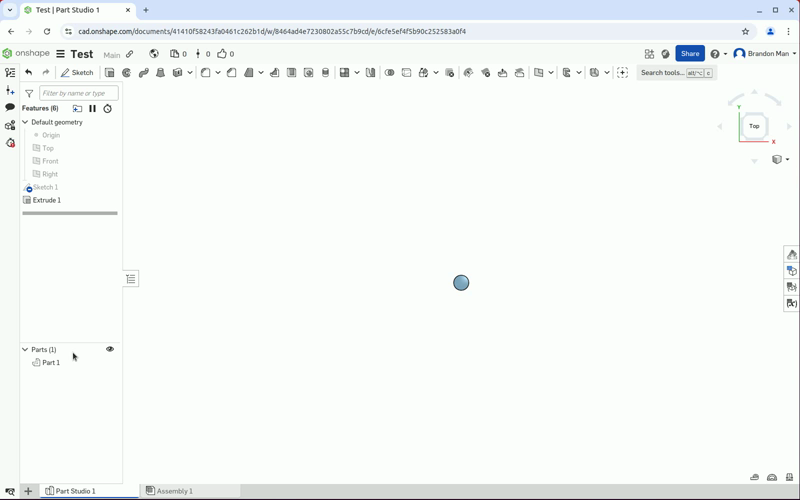
key(shift+p)
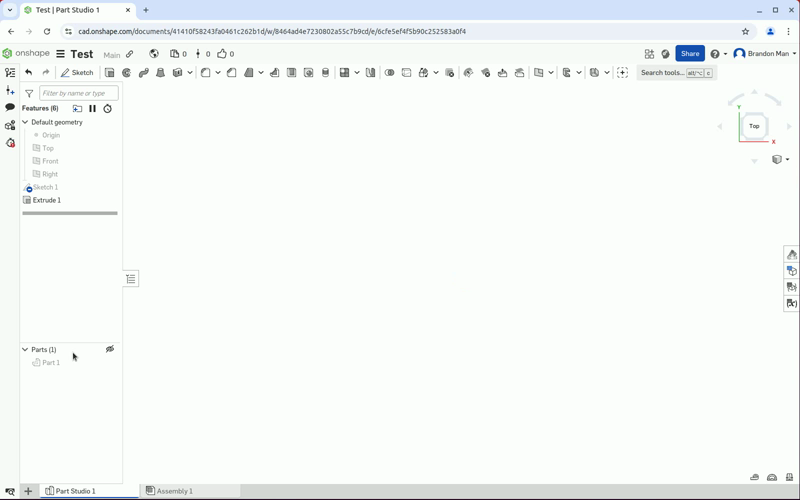
key(space)
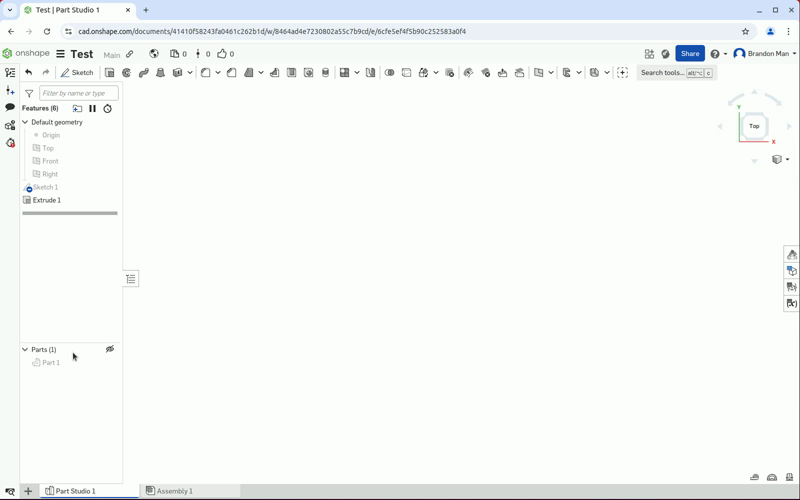
key_down(shift)
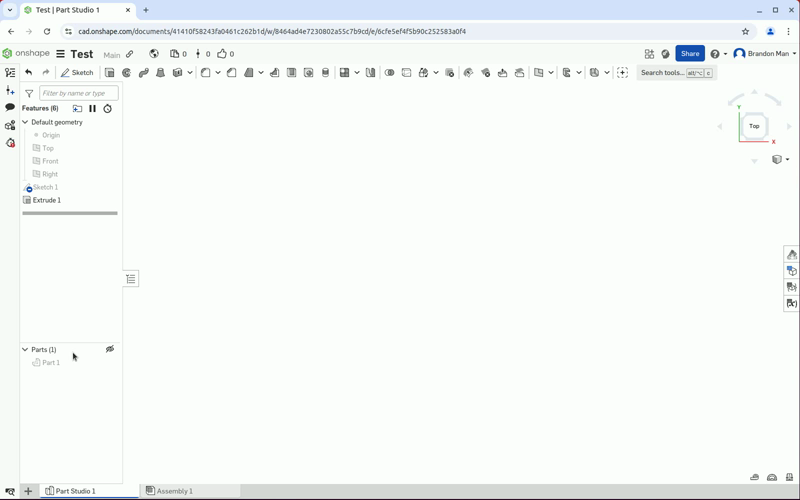
key(up)
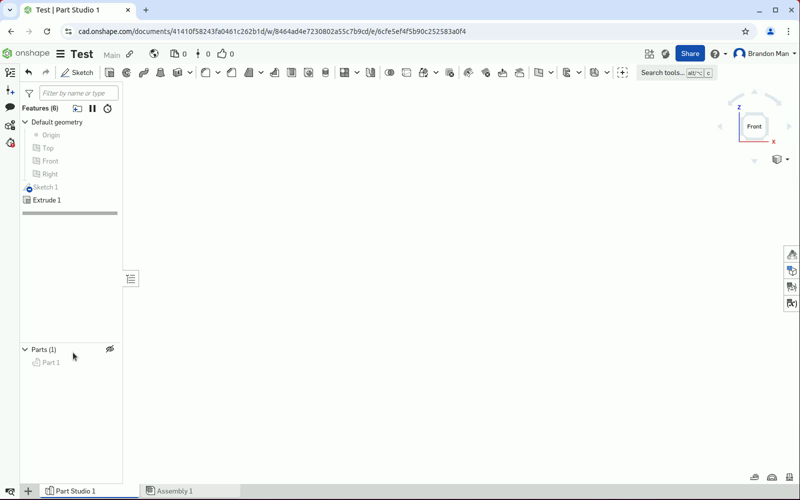
key_up(shift)
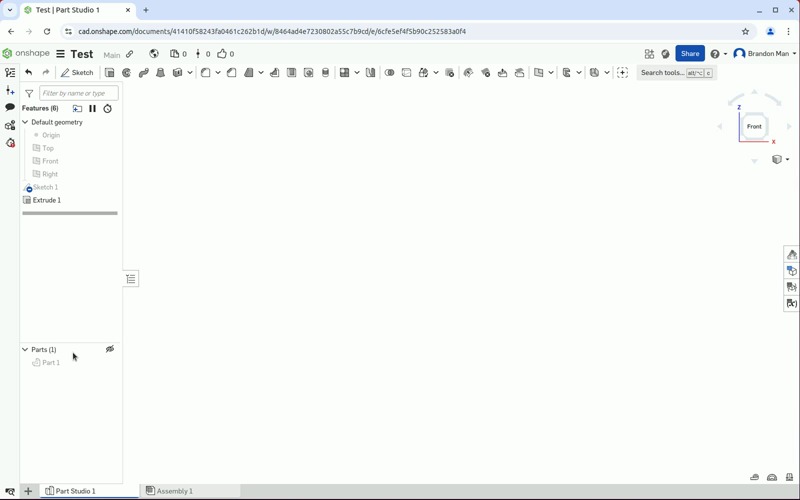
mouse_move(73, 352)
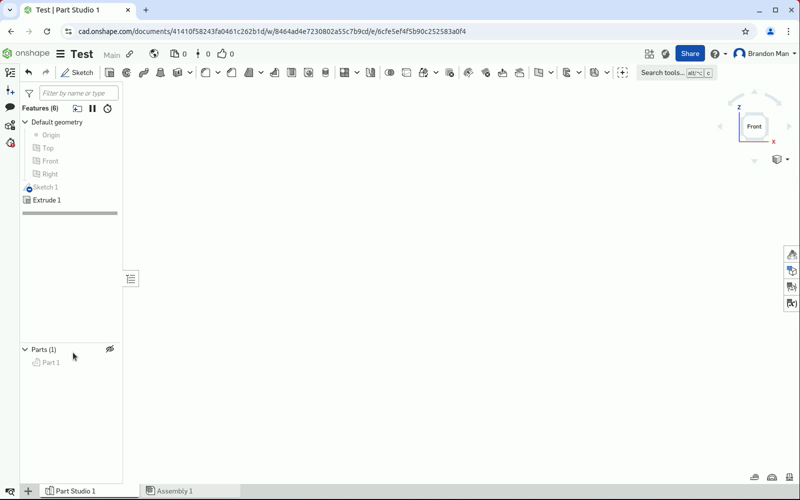
key(shift+y)
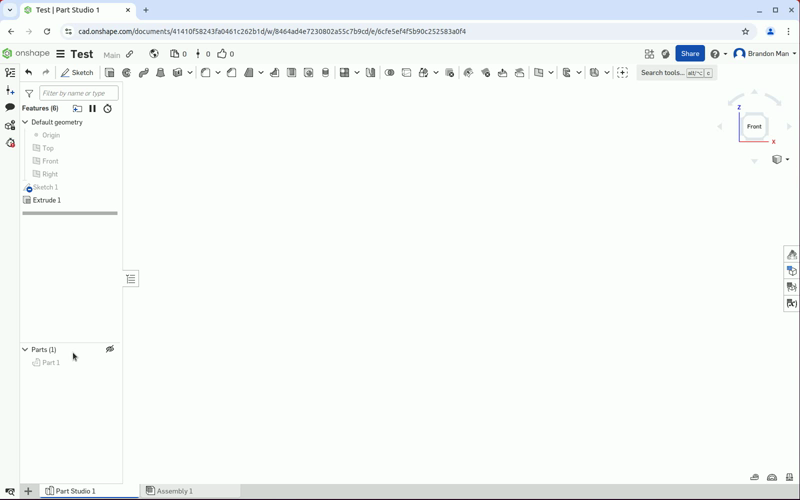
key(shift+s)
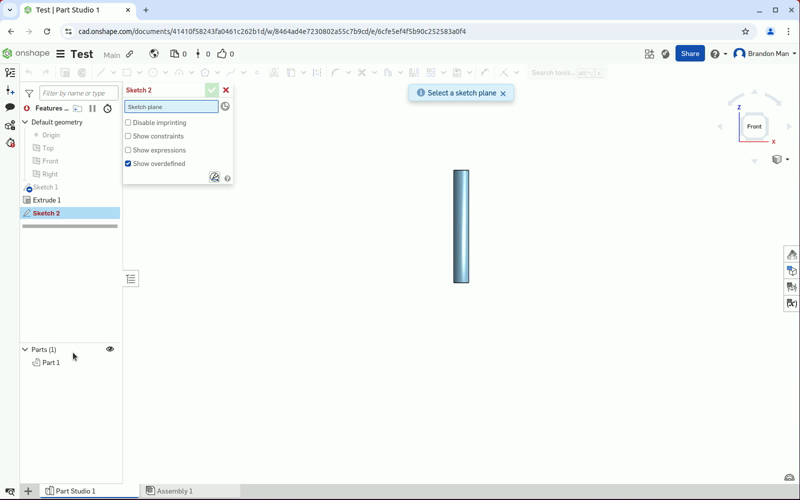
mouse_move(73, 163)
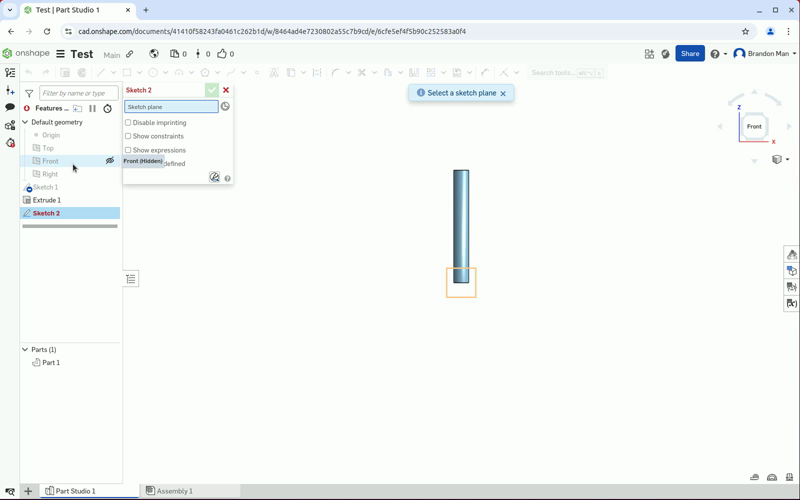
click(73, 163)
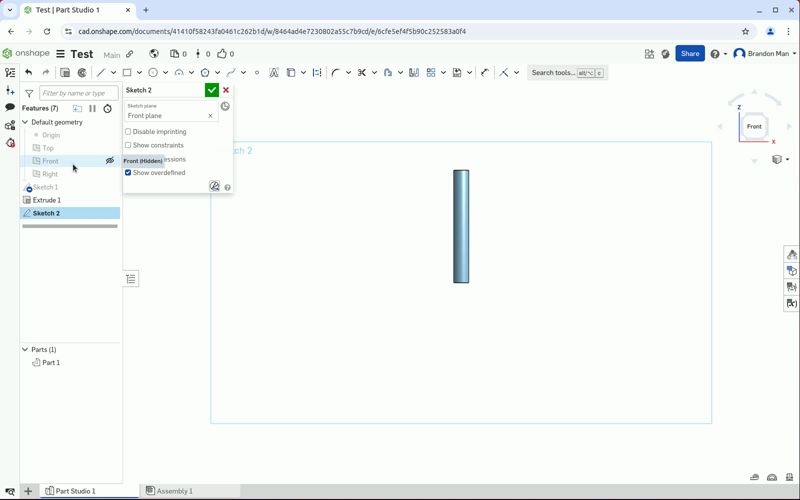
mouse_move(73, 352)
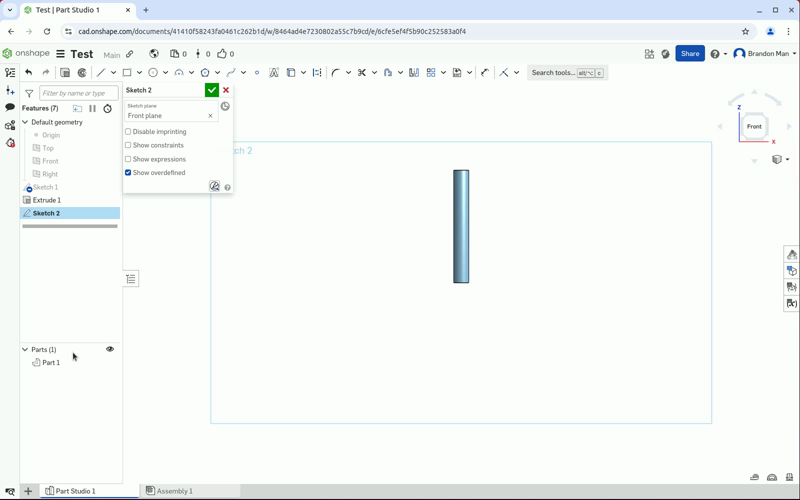
key(y)
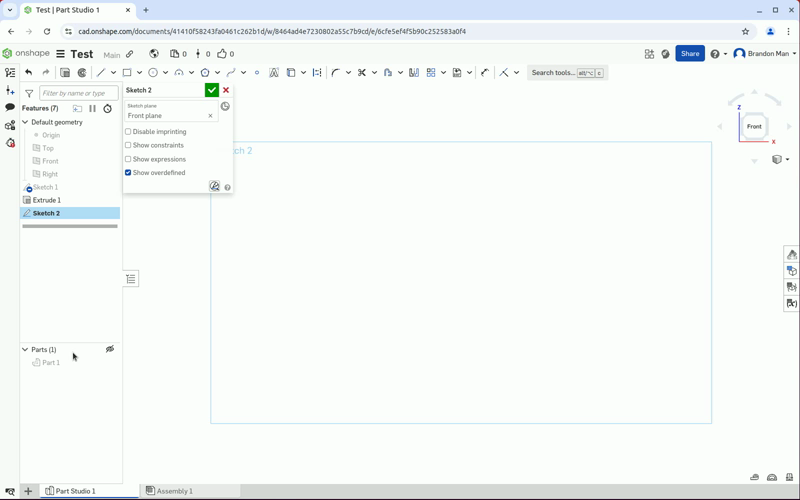
key(c)
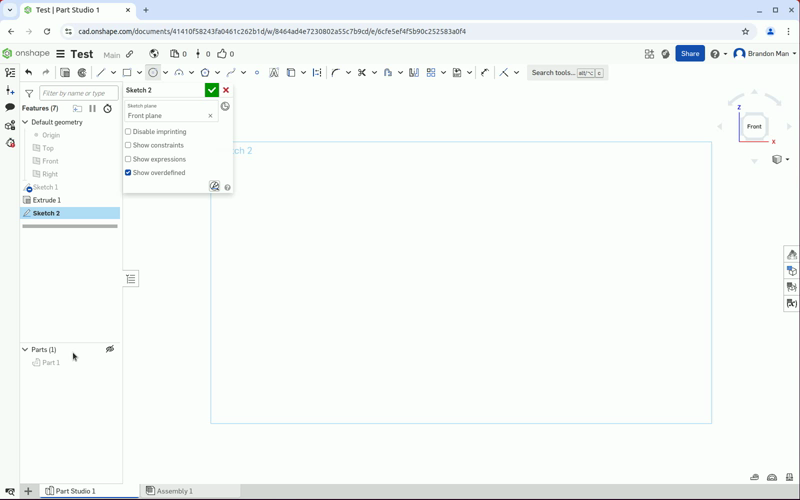
key_down(shift)
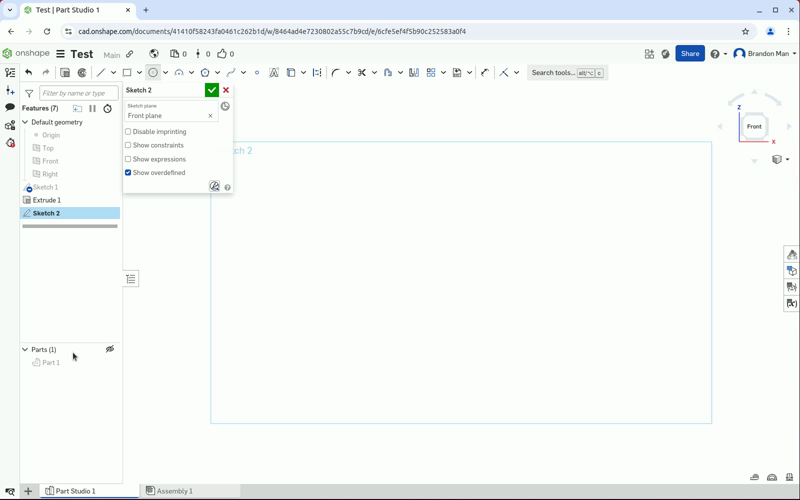
mouse_move(461, 226)
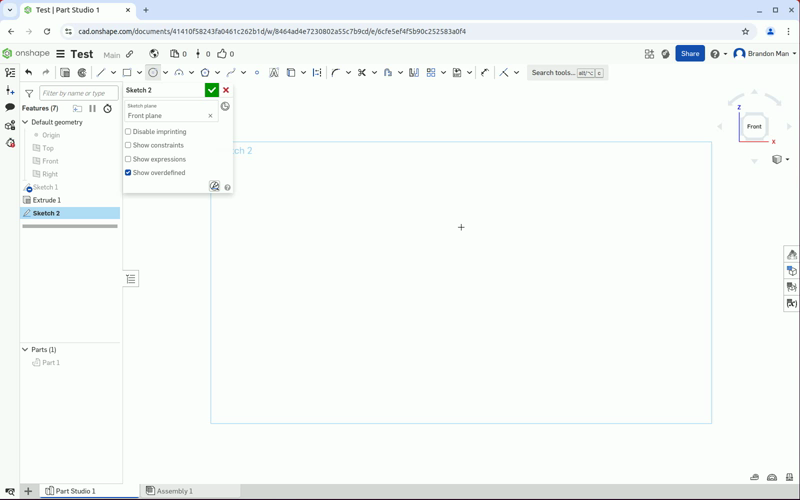
click(461, 226)
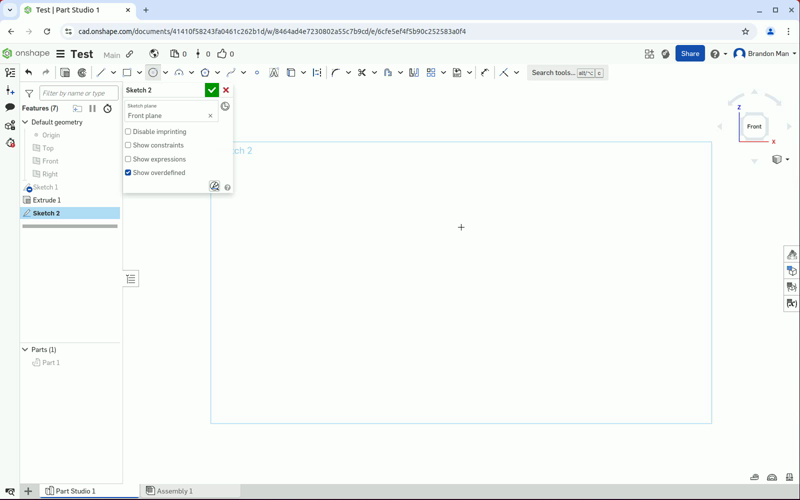
key_up(shift)
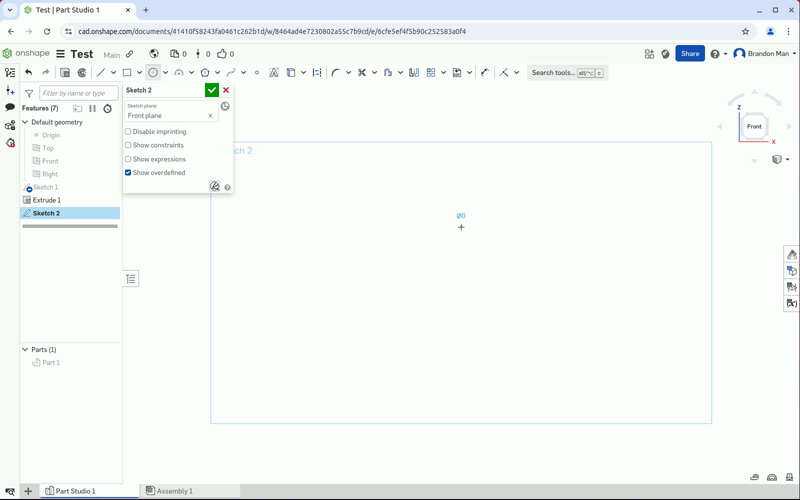
mouse_move(468, 226)
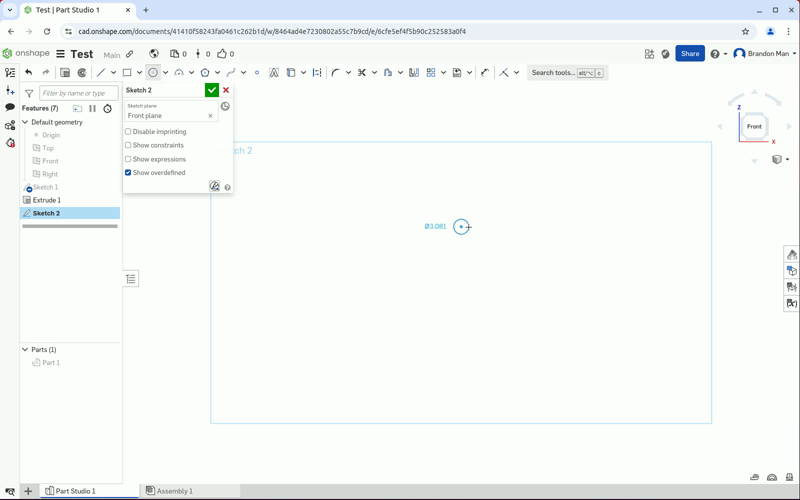
click(468, 226)
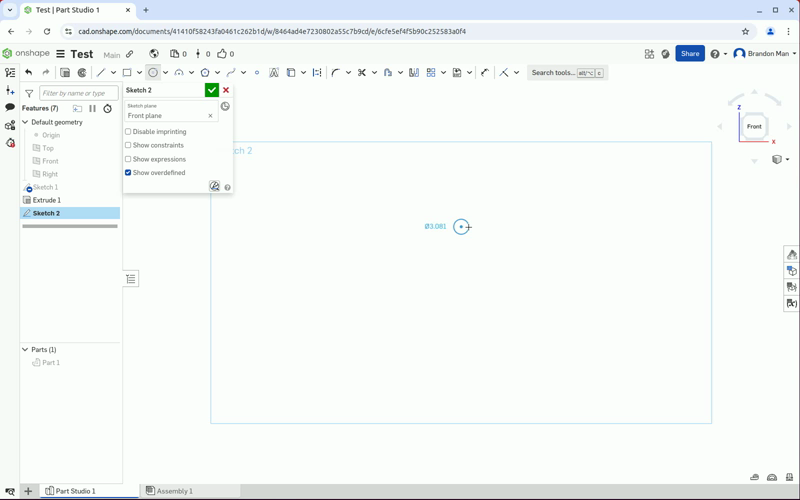
key(esc)
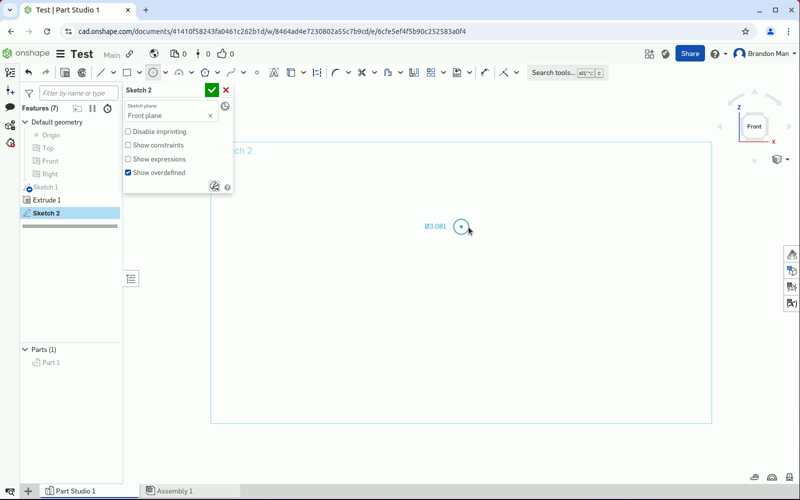
mouse_move(459, 226)
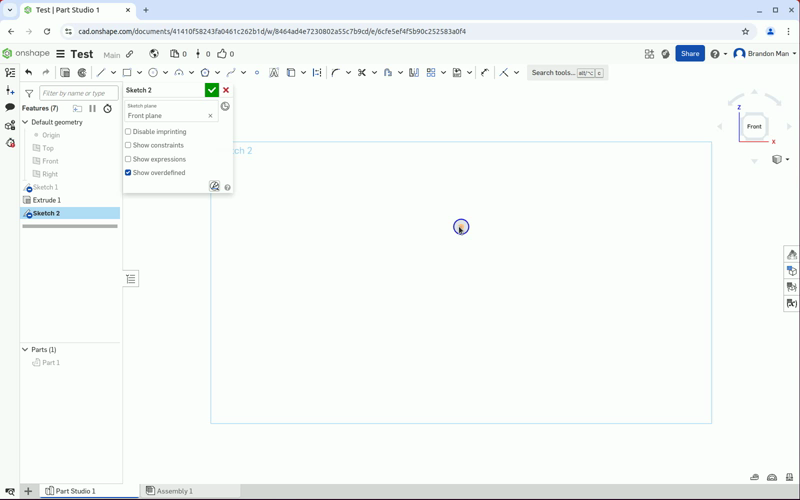
scroll(6)
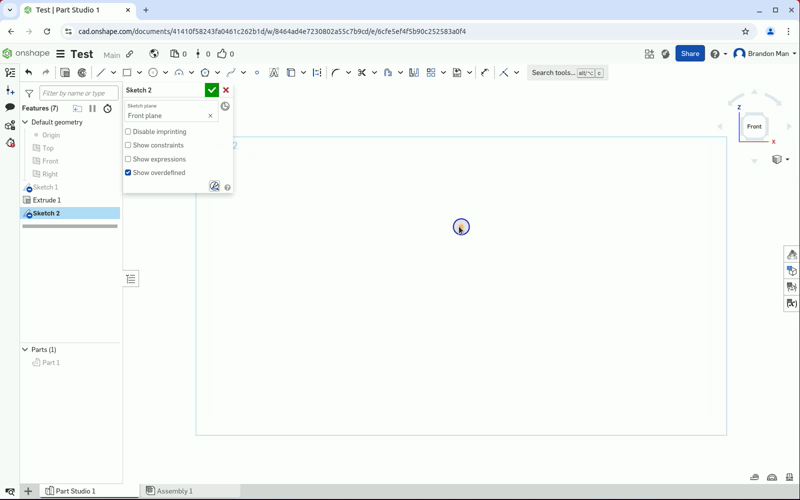
scroll(6)
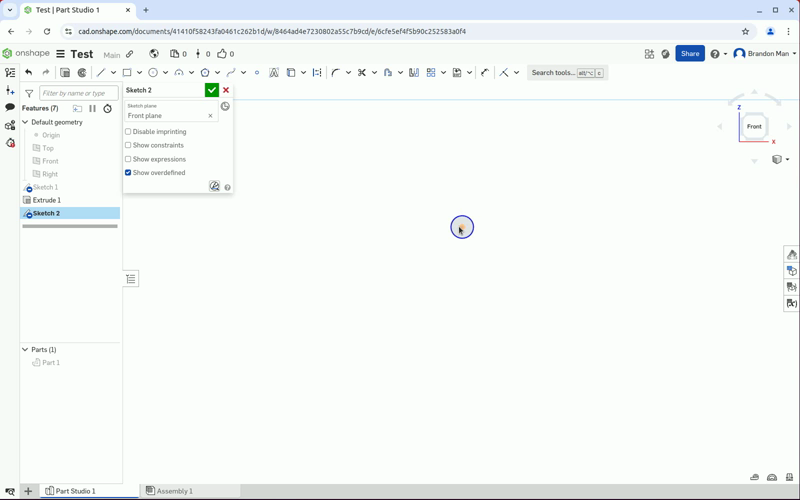
scroll(6)
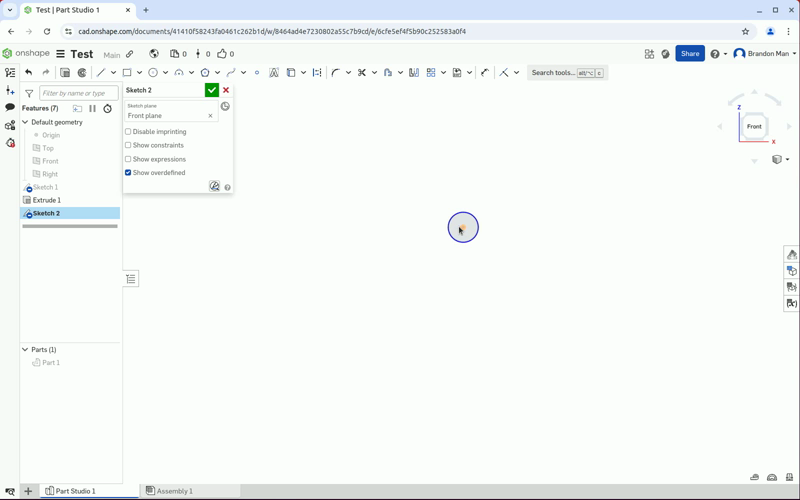
scroll(6)
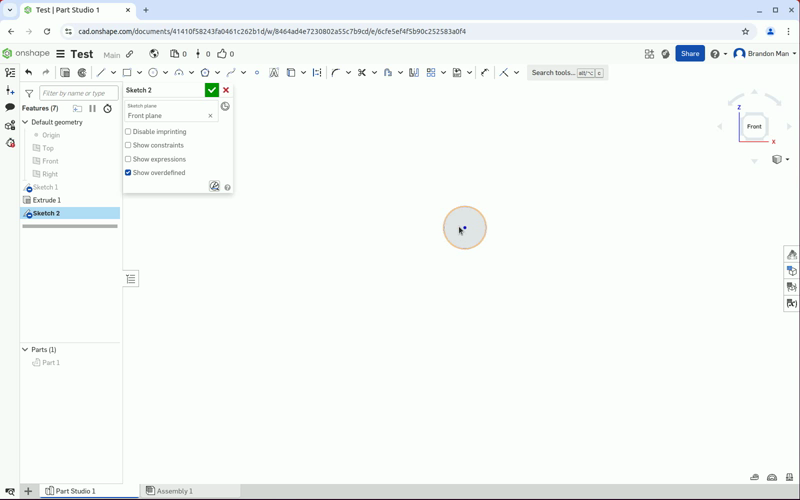
scroll(6)
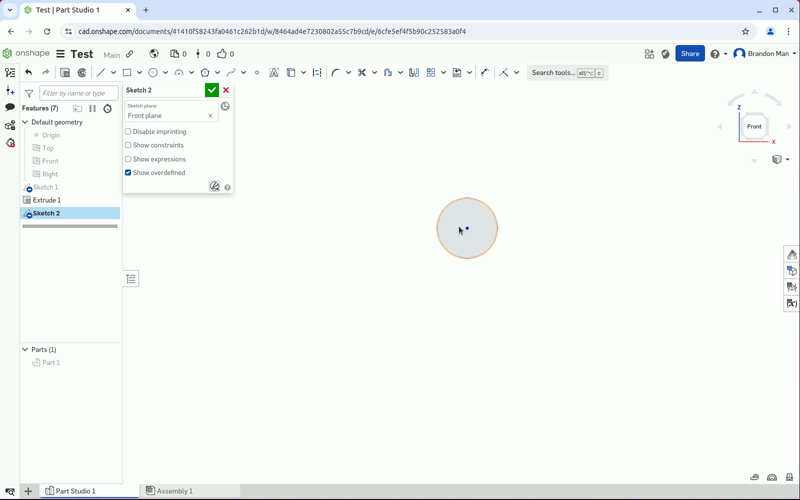
scroll(6)
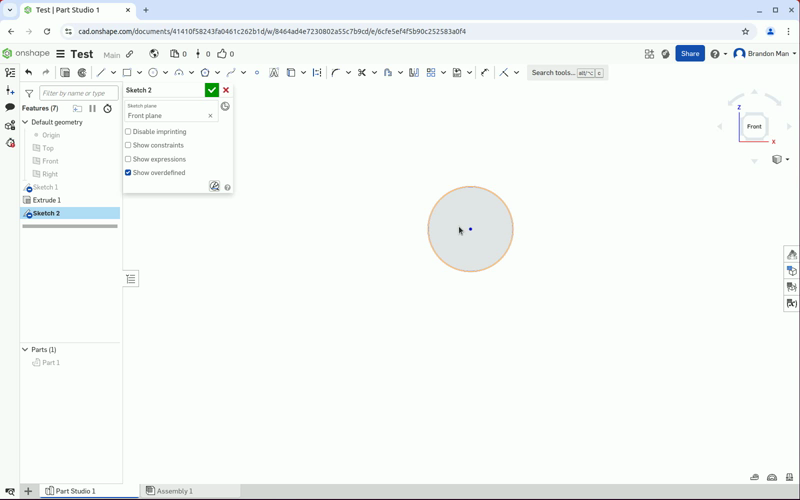
scroll(6)
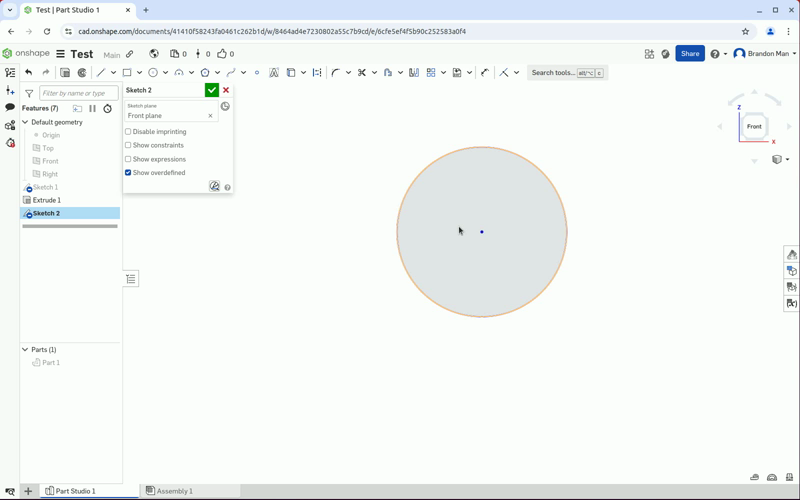
click(459, 226)
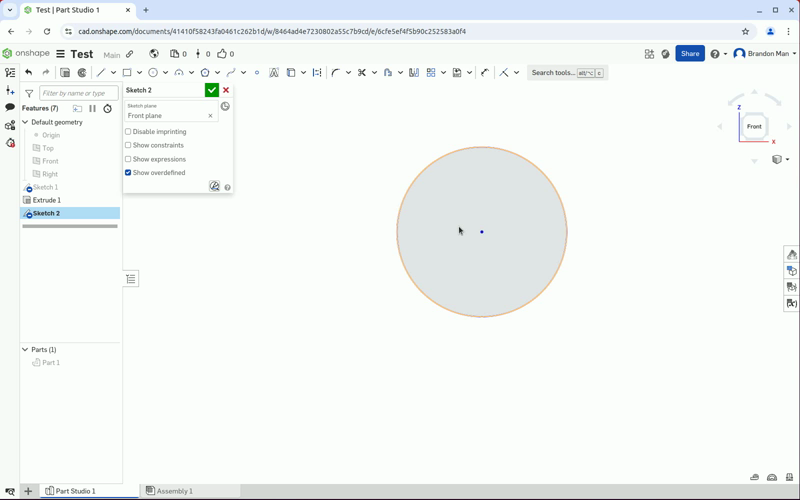
scroll(-6)
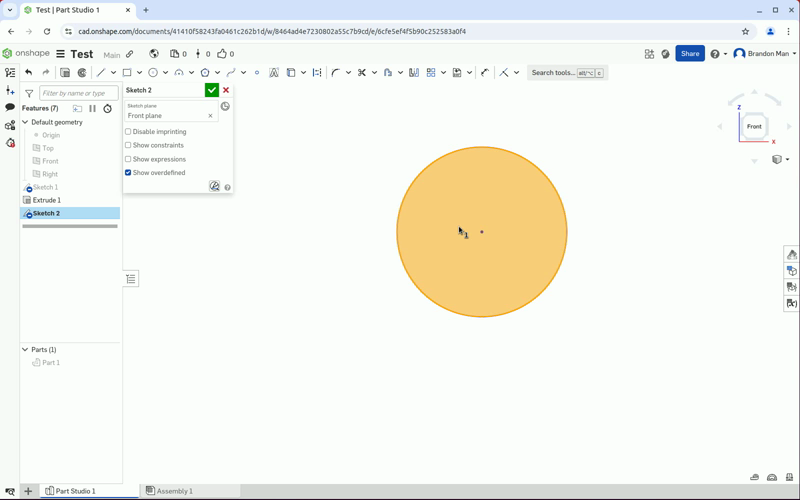
scroll(-6)
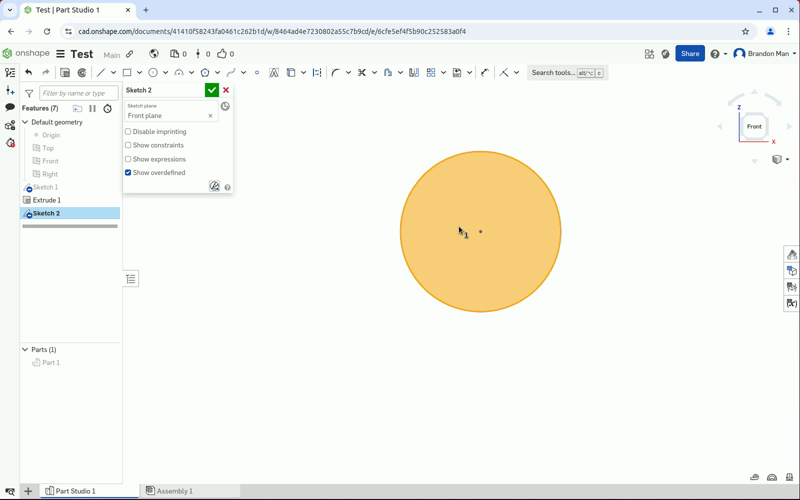
scroll(-6)
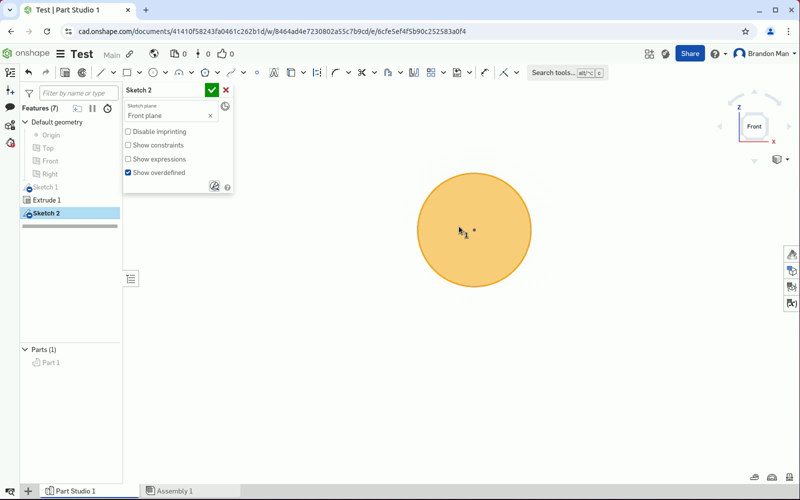
scroll(-6)
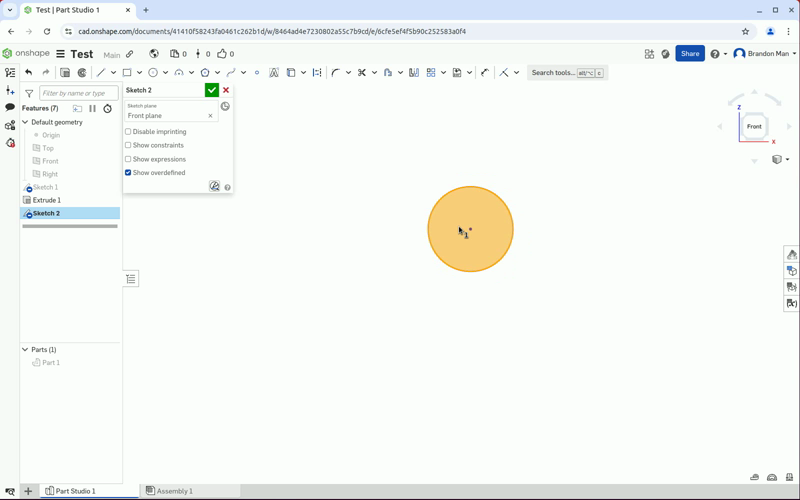
scroll(-6)
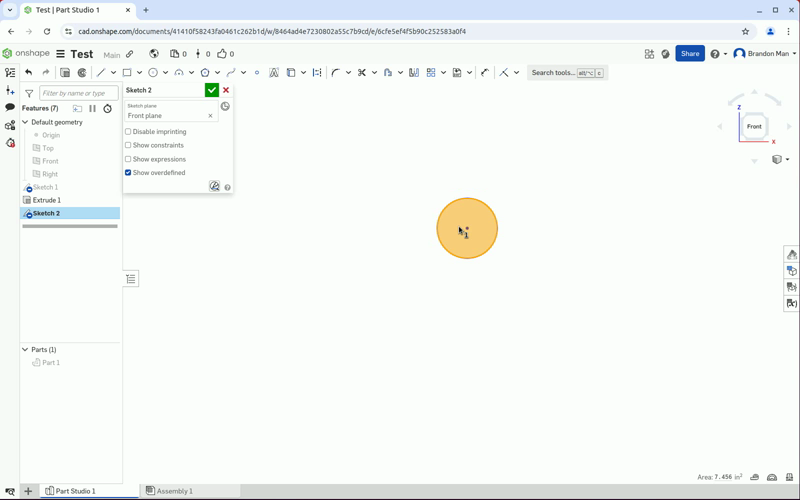
scroll(-6)
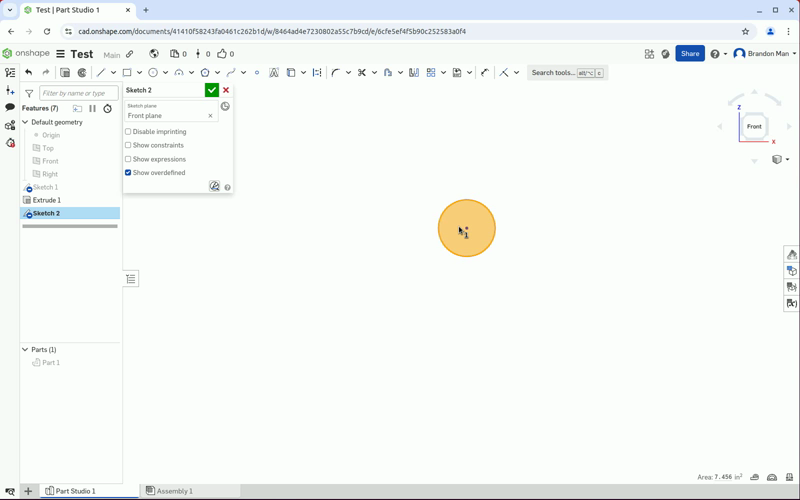
scroll(-6)
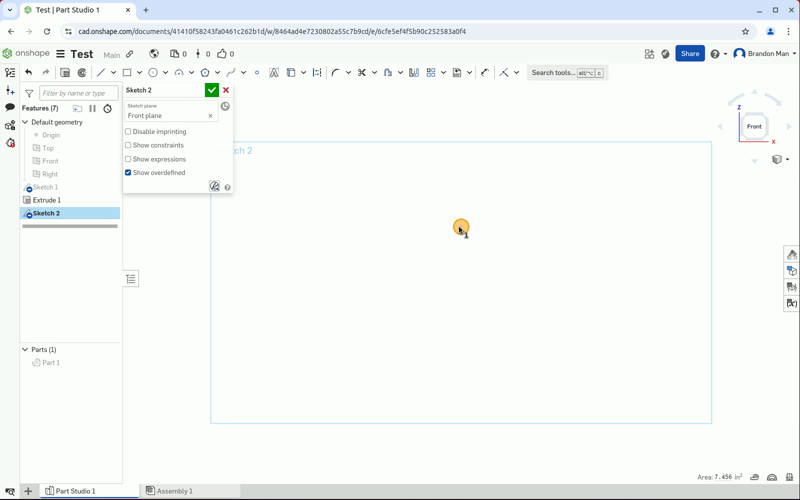
mouse_move(73, 352)
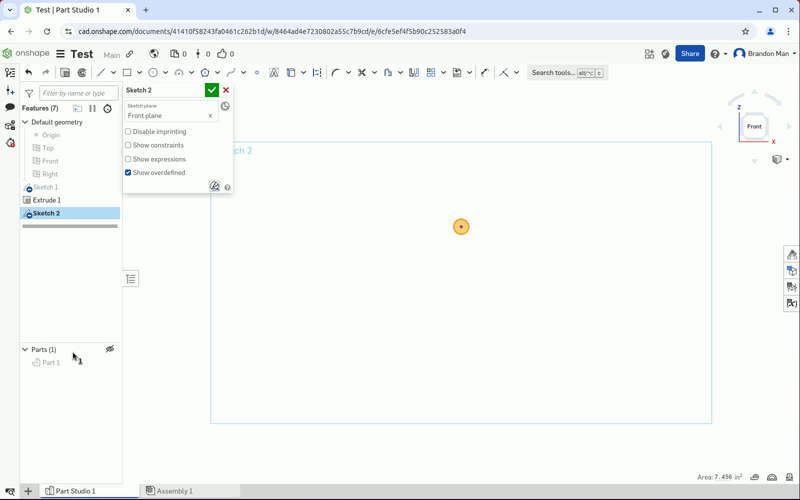
key(shift+y)
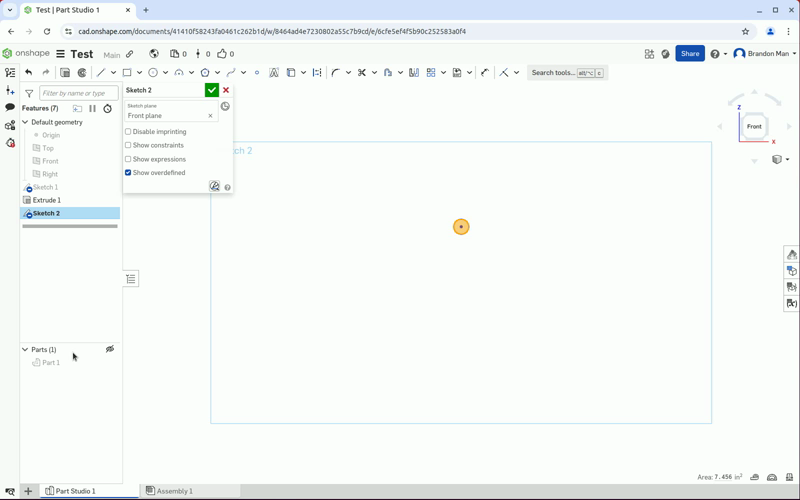
key(shift+e)
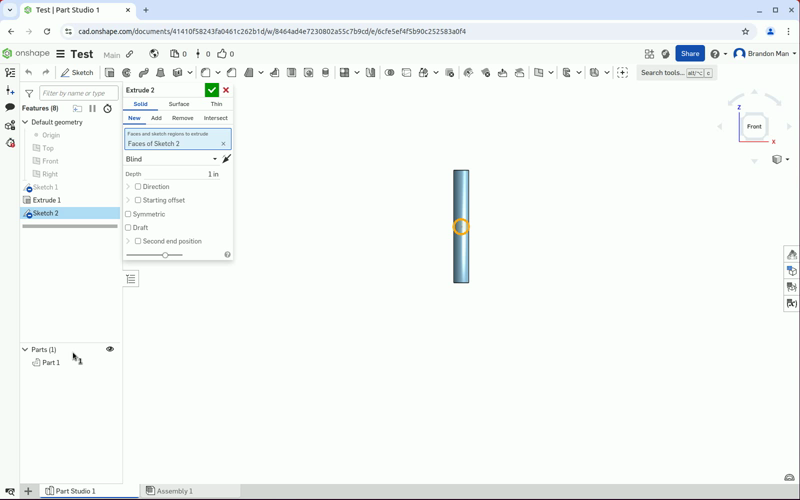
mouse_move(143, 106)
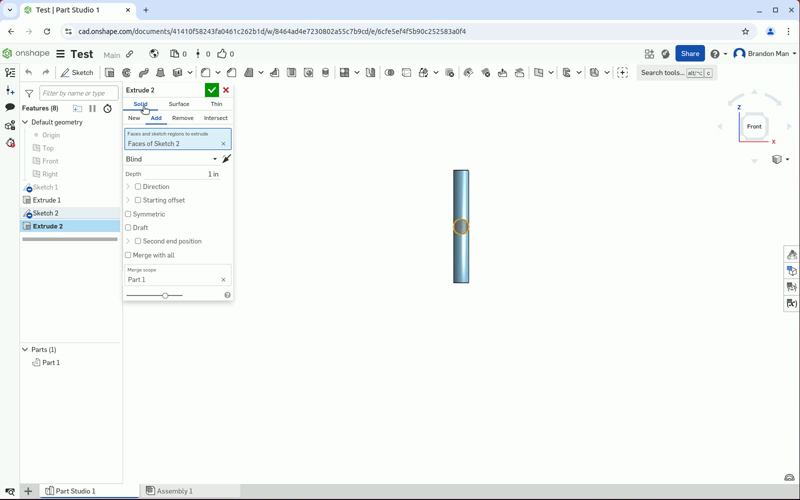
click(143, 106)
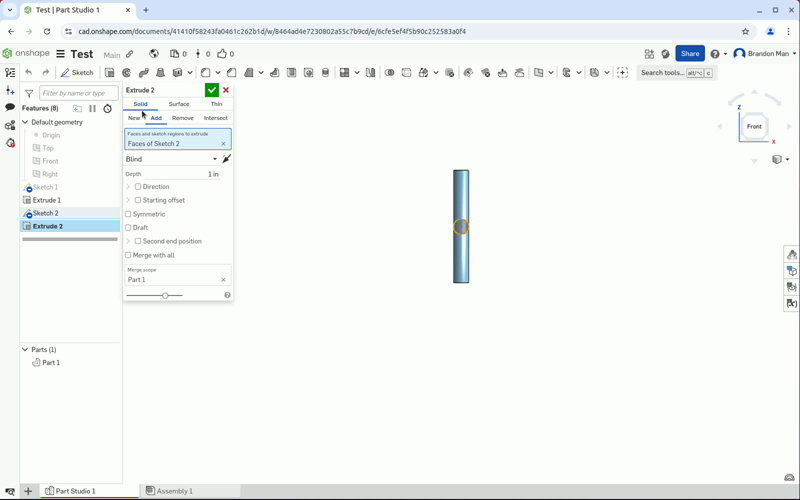
mouse_move(137, 120)
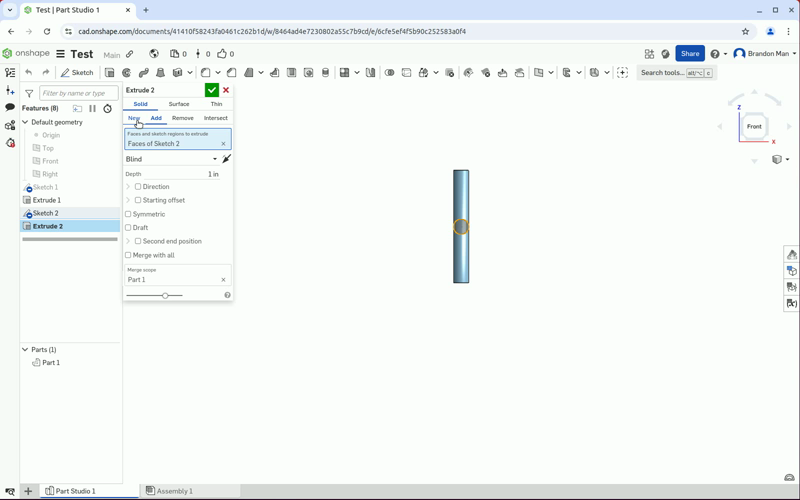
click(137, 120)
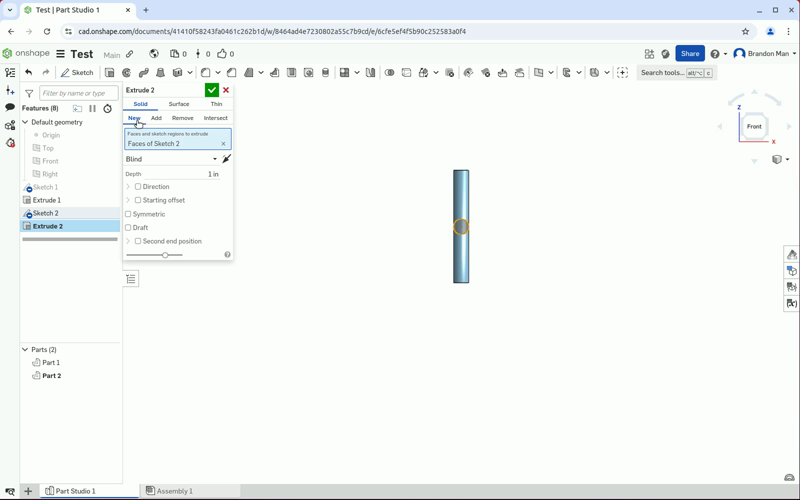
key(tab, 4)
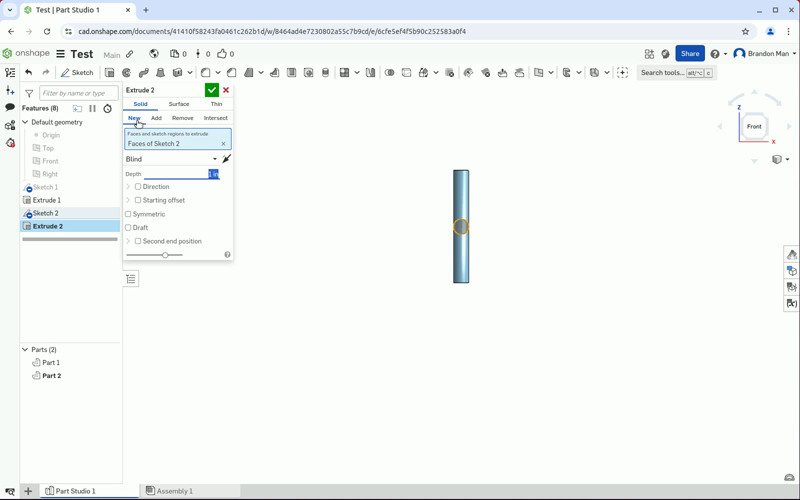
text(23.108)
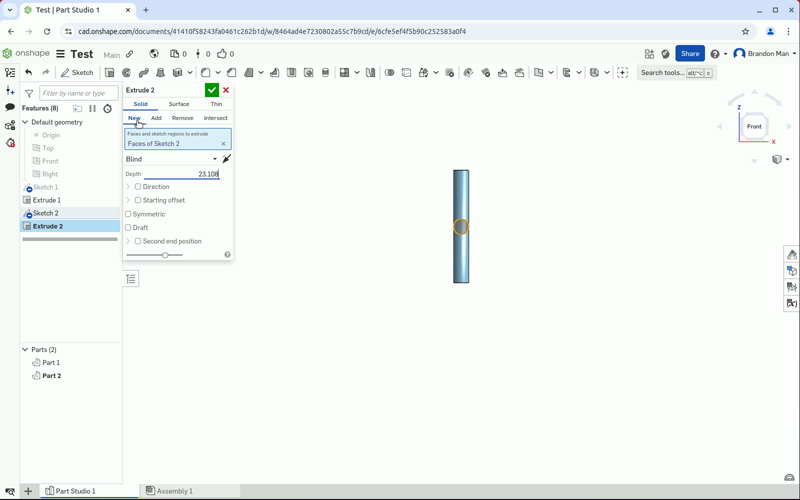
key(tab, 3)
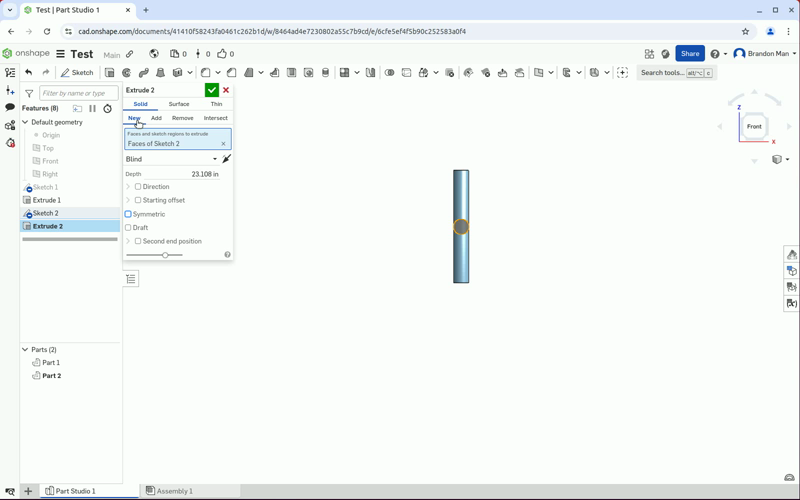
key(space)
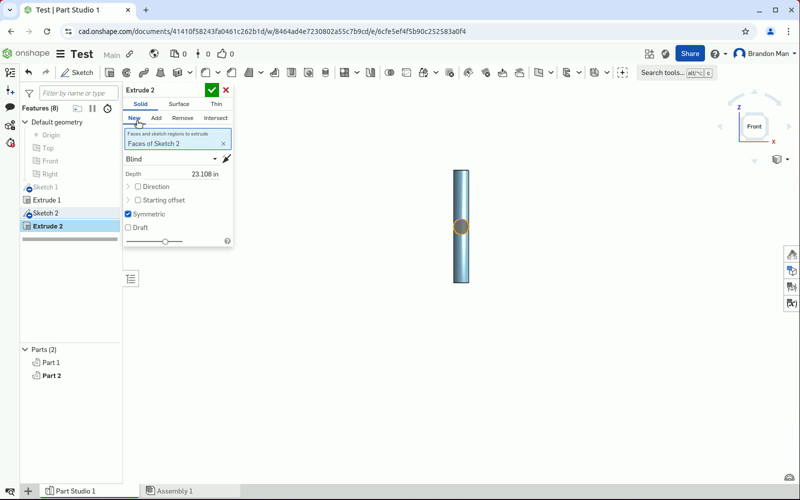
key(enter)
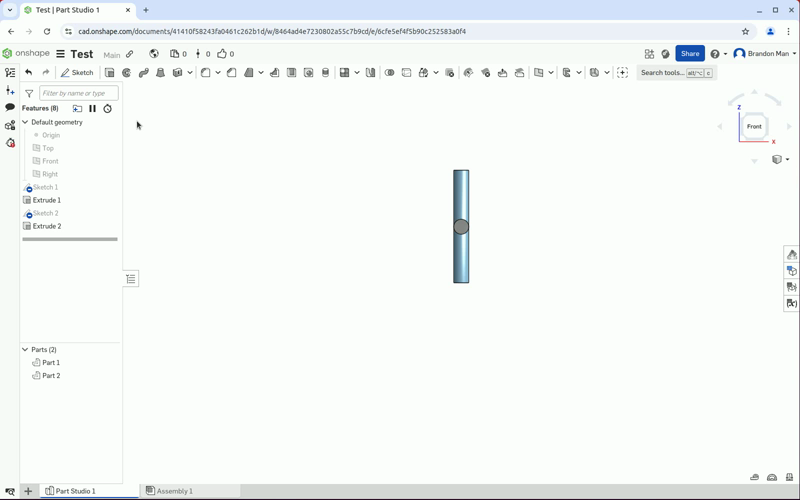
key(shift+h)
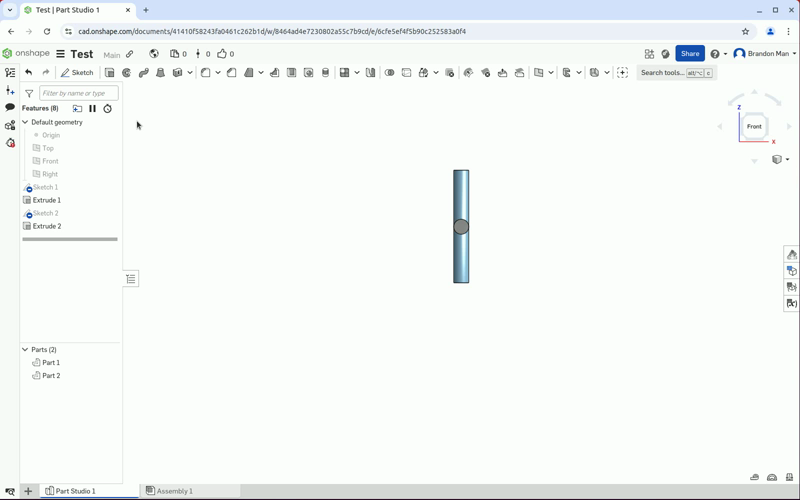
key(shift+h)
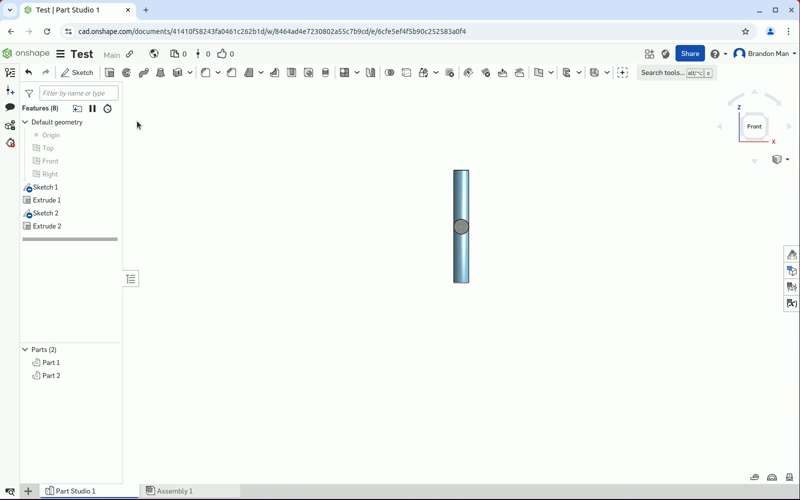
key(shift+7)
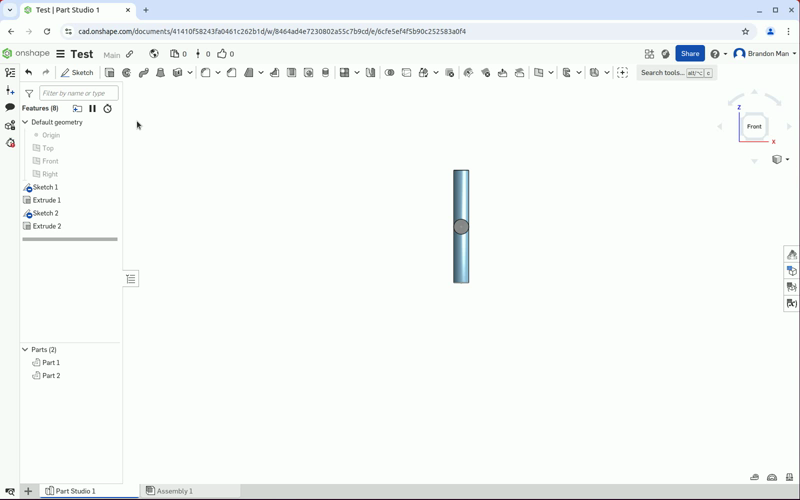
key(left, 2)
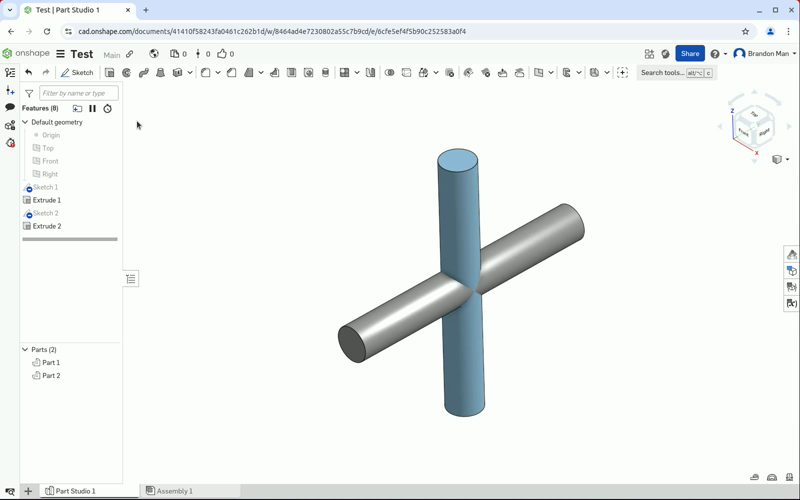
key(down, 2)
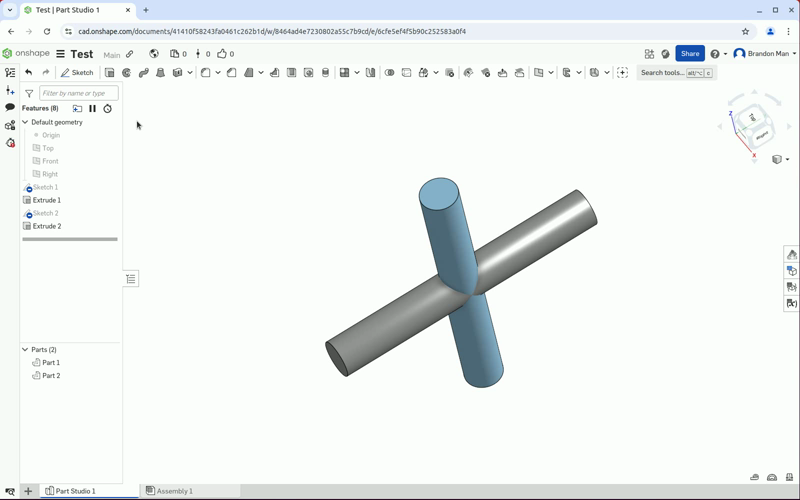
key(up, 2)
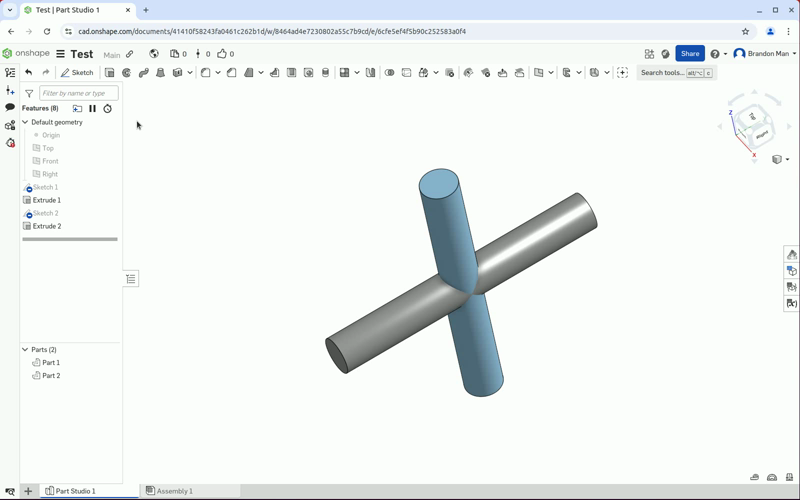
key(right, 2)
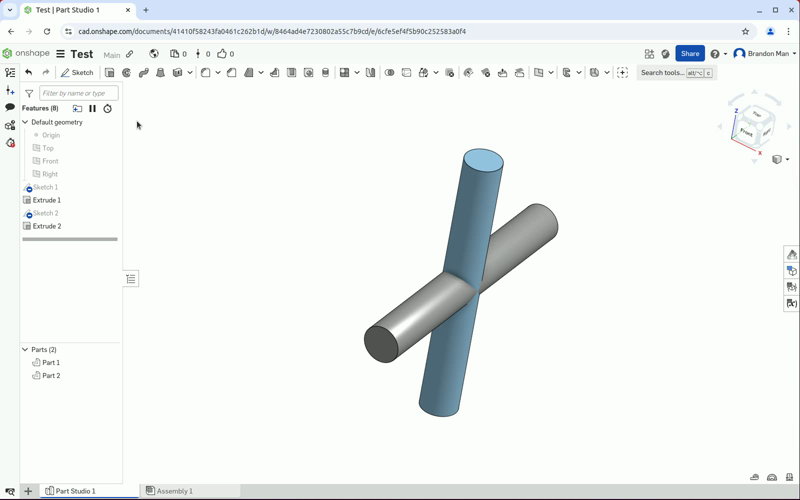
mouse_move(73, 189)
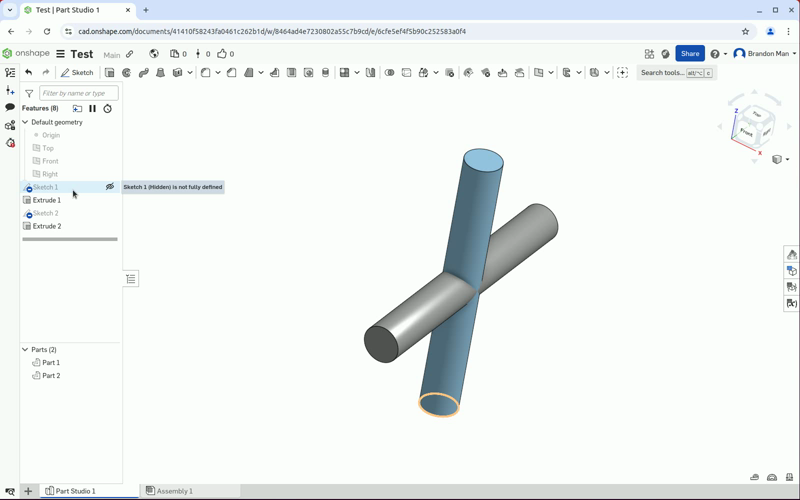
click(73, 189)